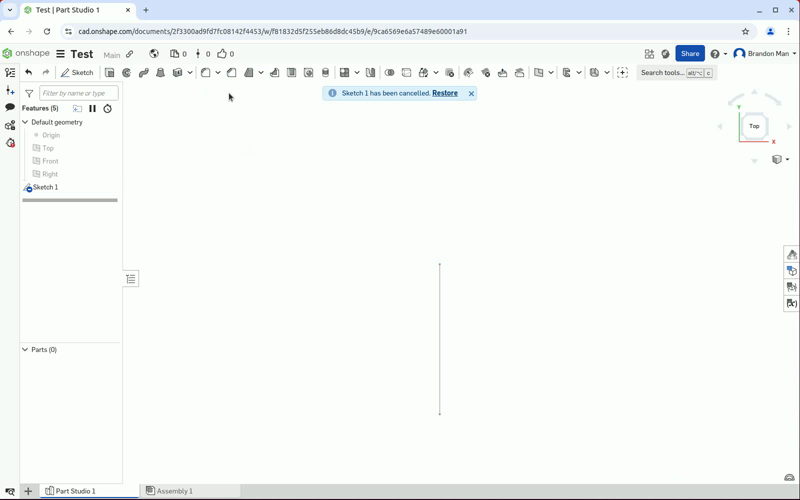
key(shift+h)
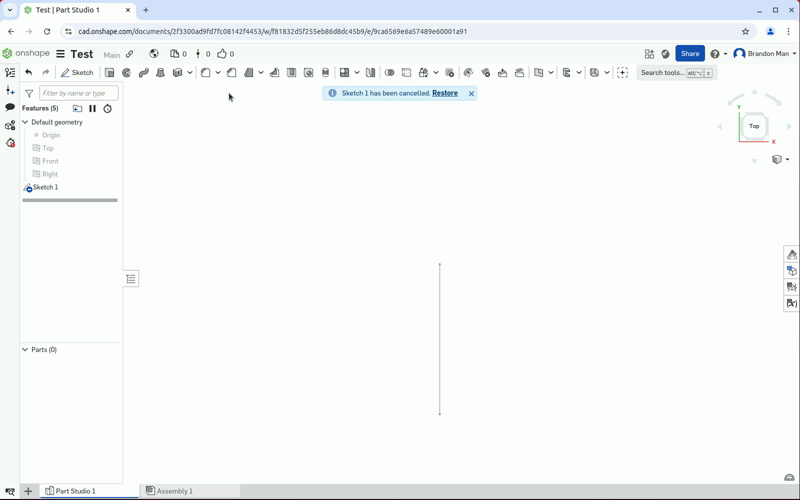
key(shift+s)
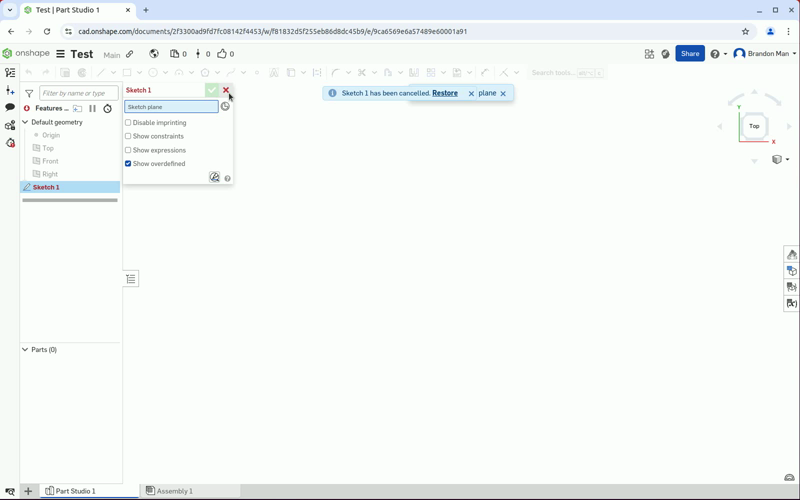
mouse_move(73, 150)
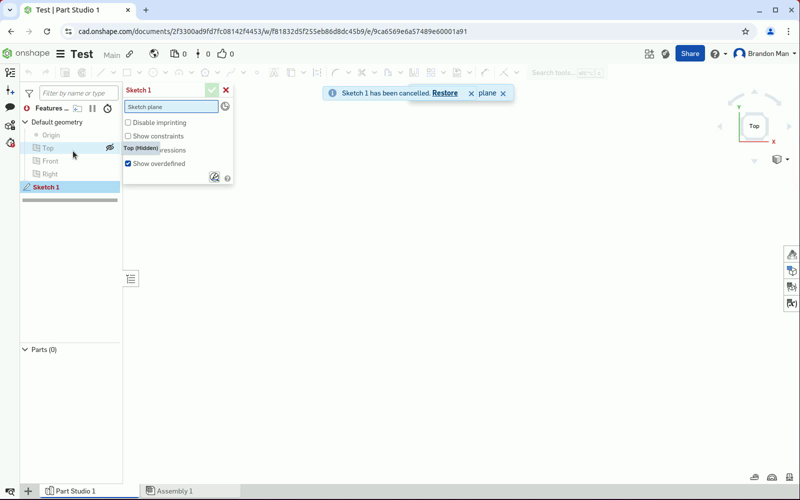
click(73, 150)
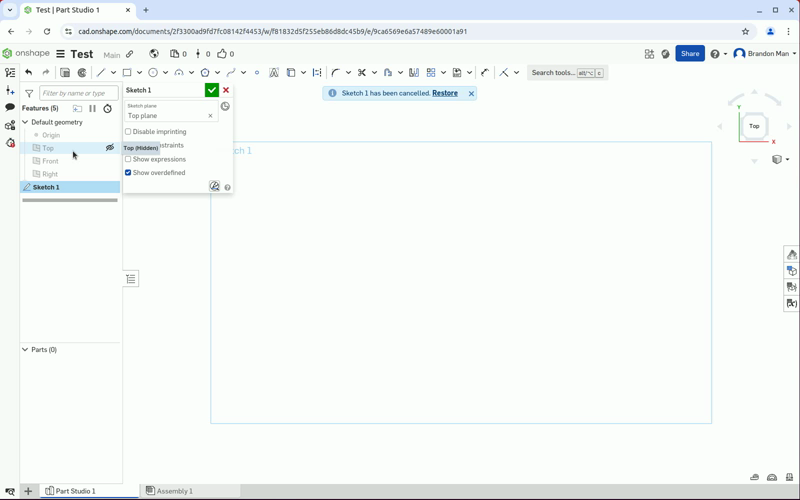
mouse_move(73, 352)
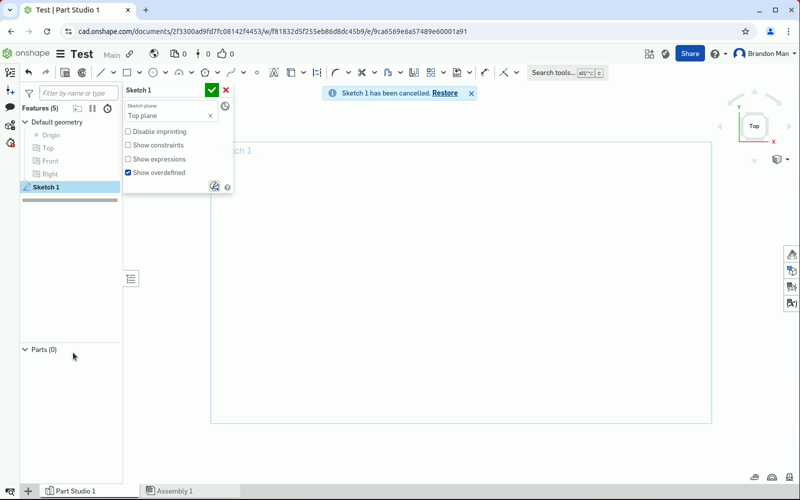
key(y)
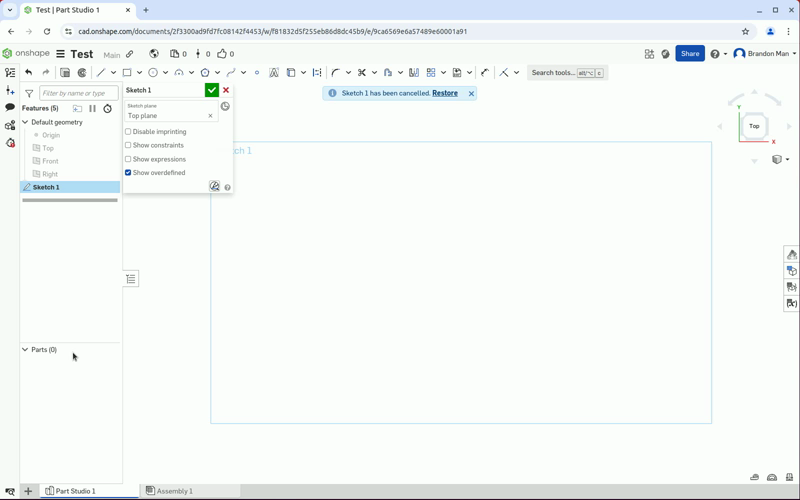
key(l)
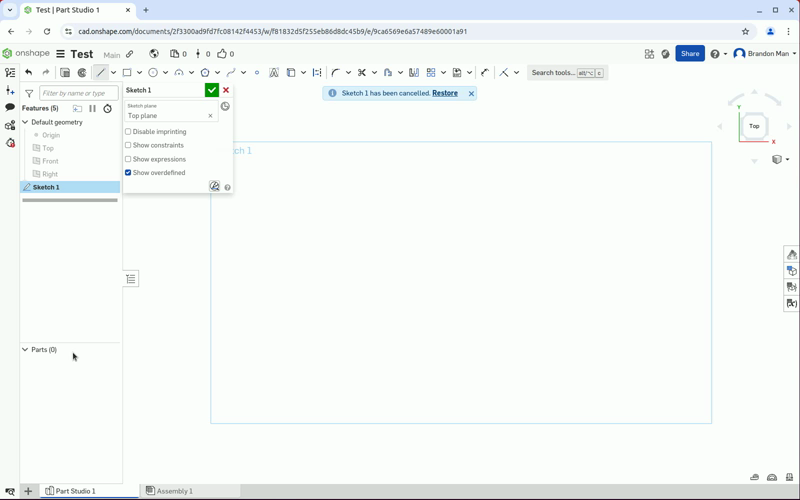
key_down(shift)
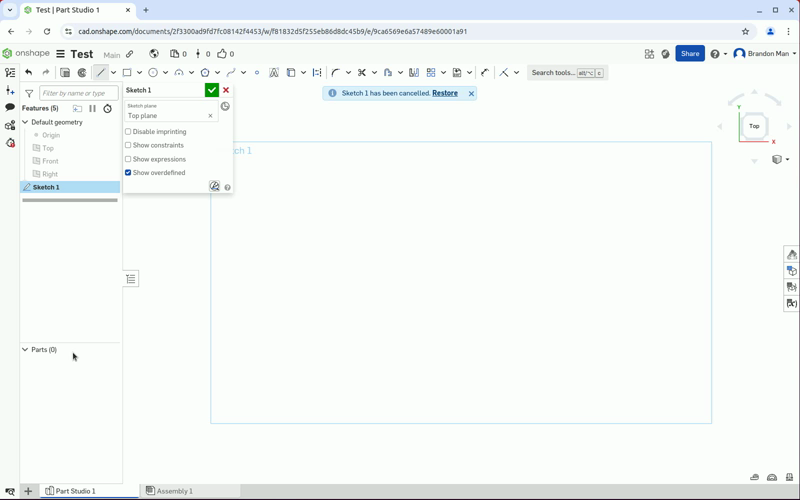
mouse_move(348, 301)
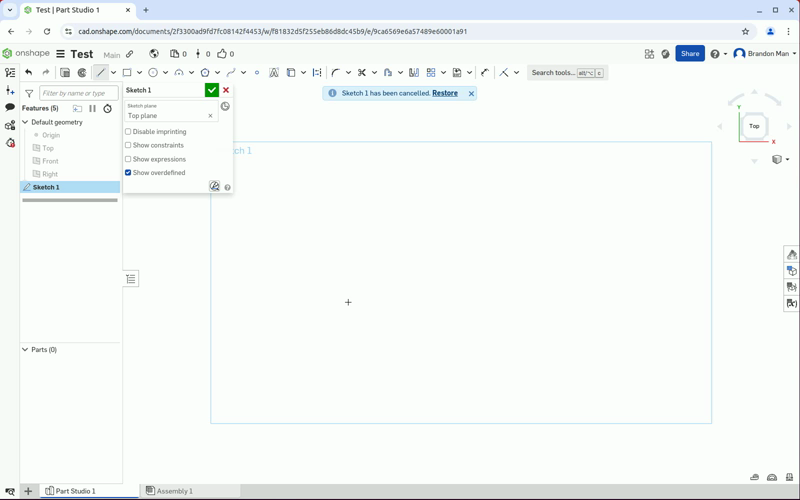
click(348, 301)
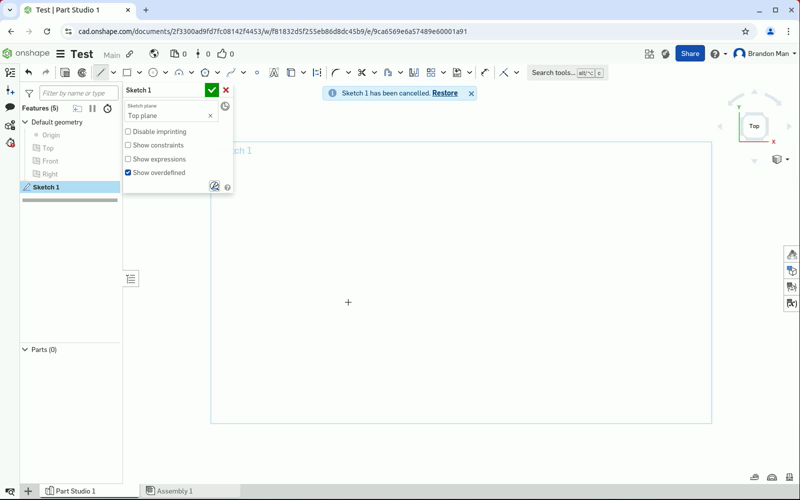
key_up(shift)
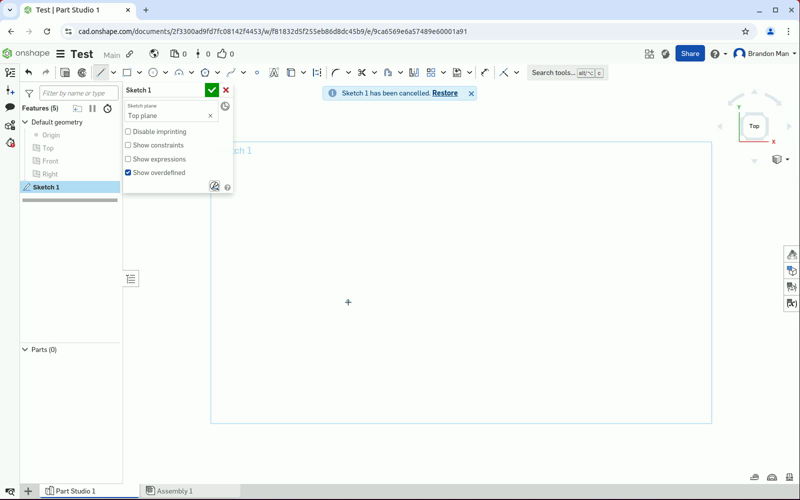
key_down(shift)
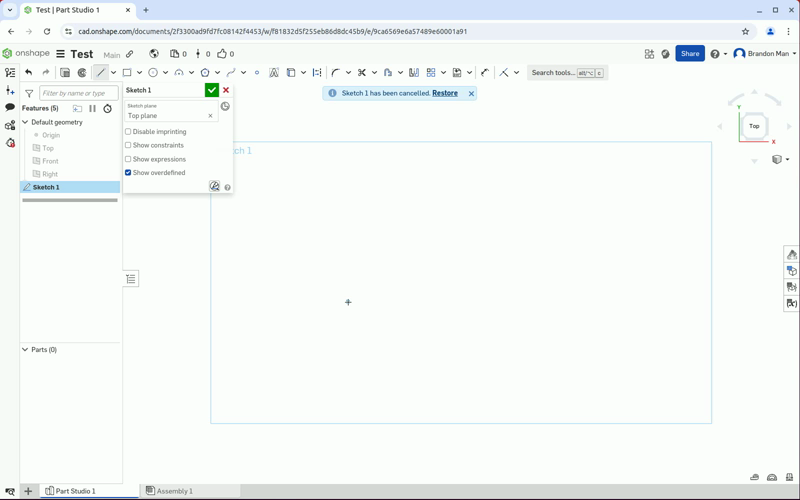
mouse_move(572, 301)
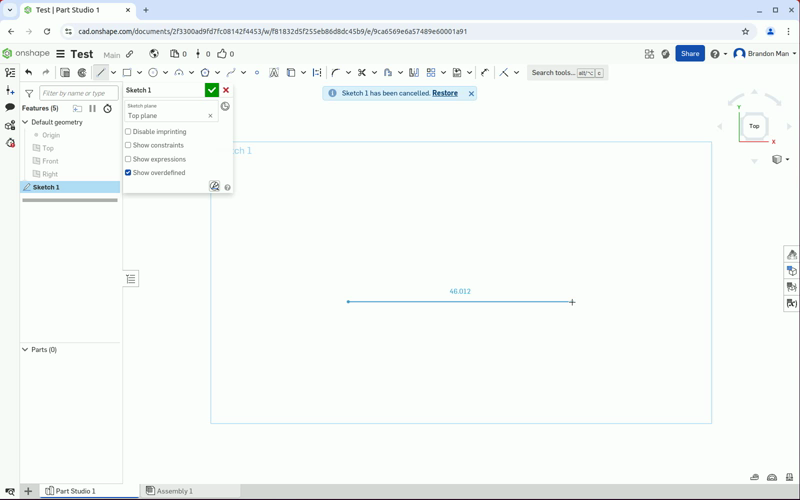
click(572, 301)
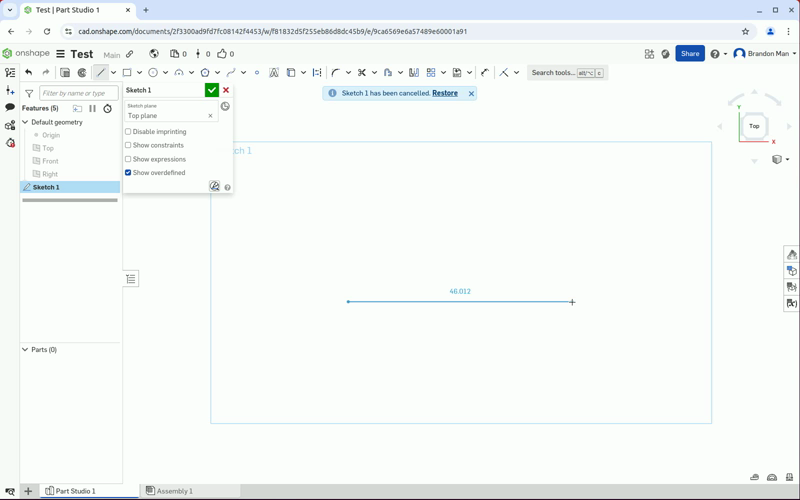
key_up(shift)
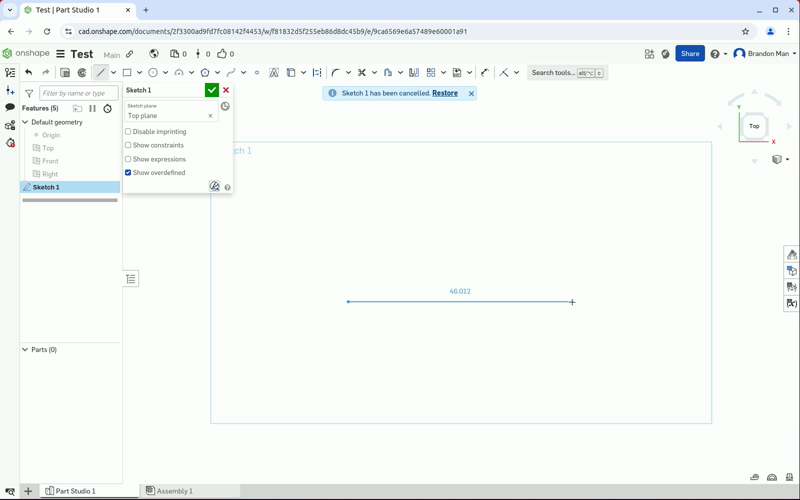
key_down(shift)
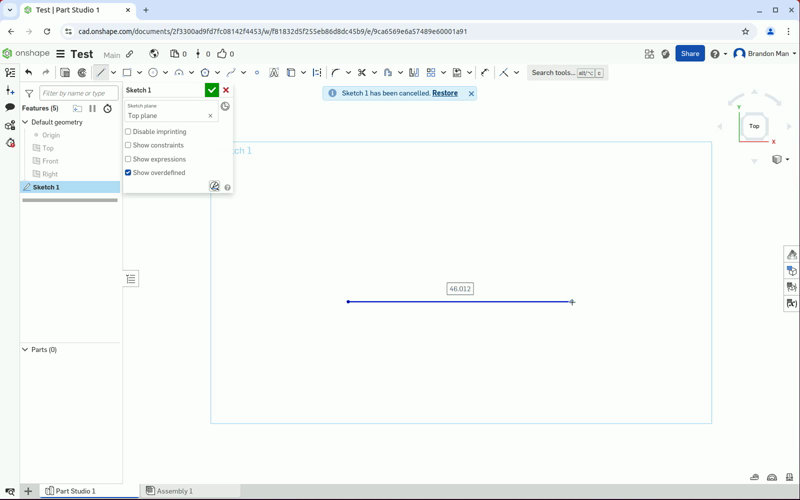
mouse_move(589, 301)
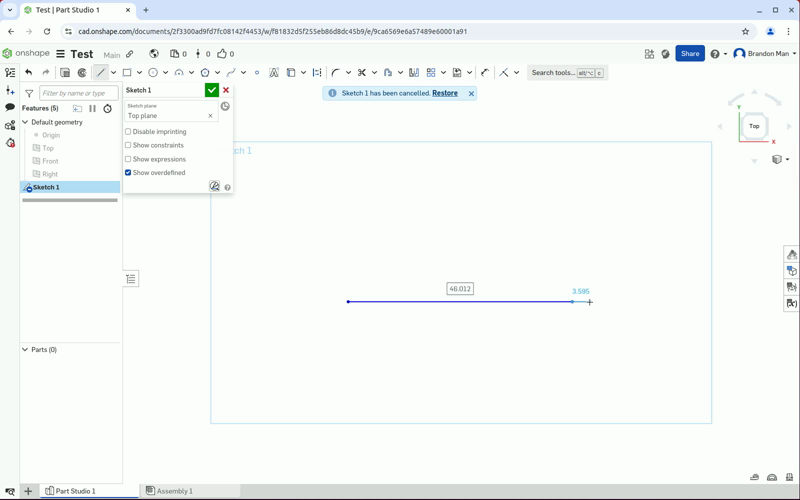
mouse_move(572, 264)
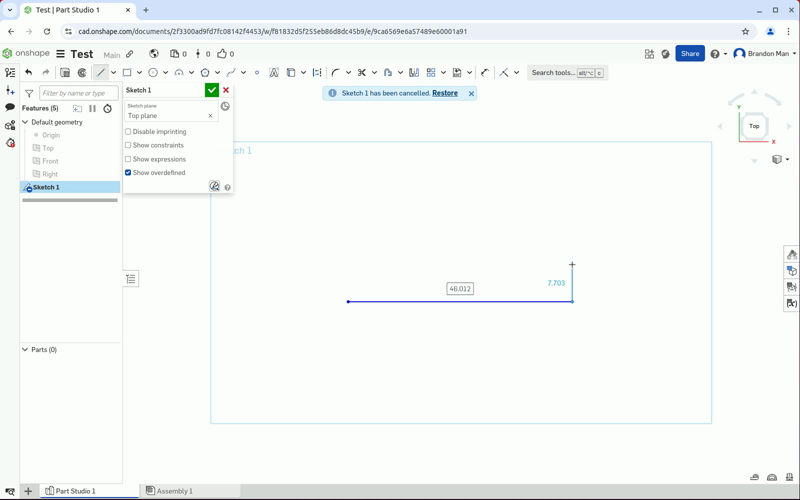
click(572, 264)
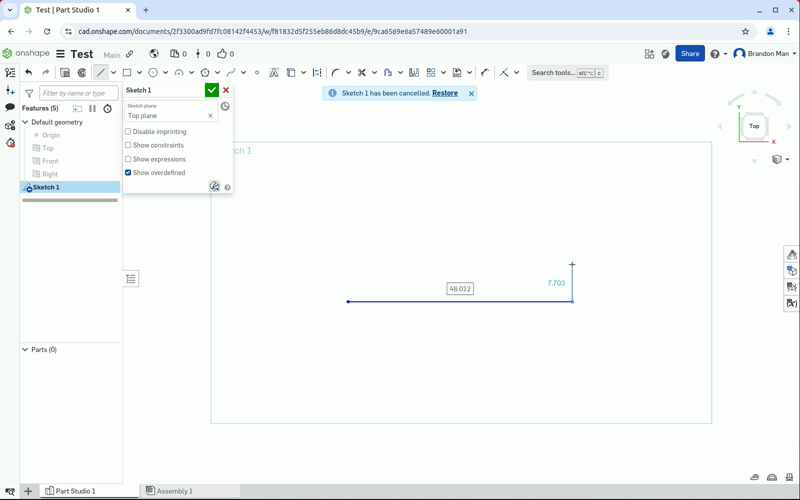
key_up(shift)
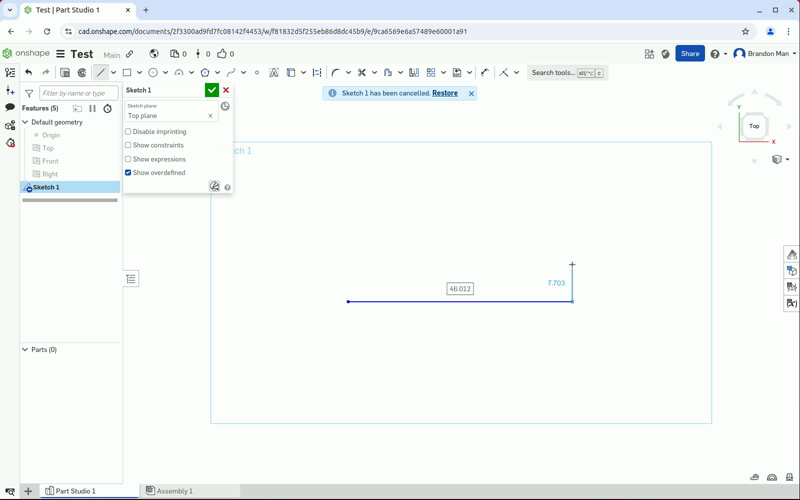
key_down(shift)
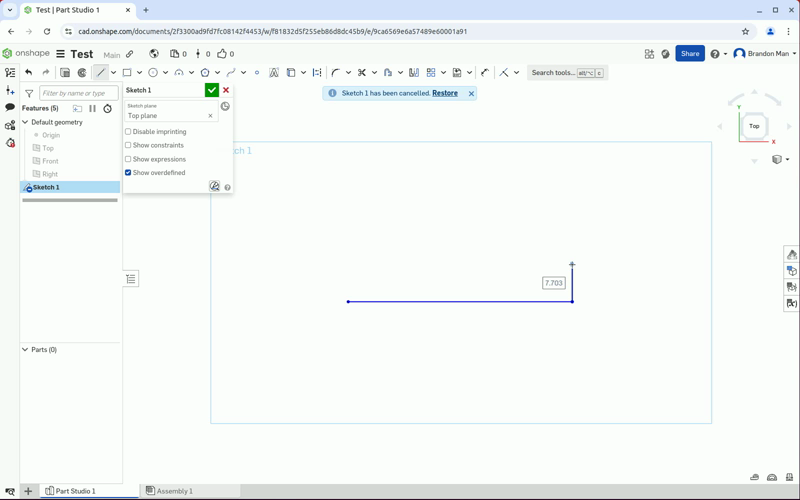
mouse_move(348, 264)
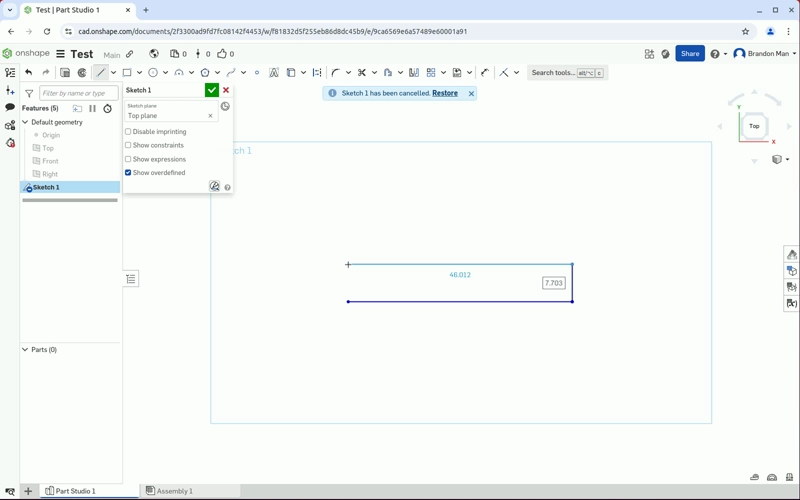
click(348, 264)
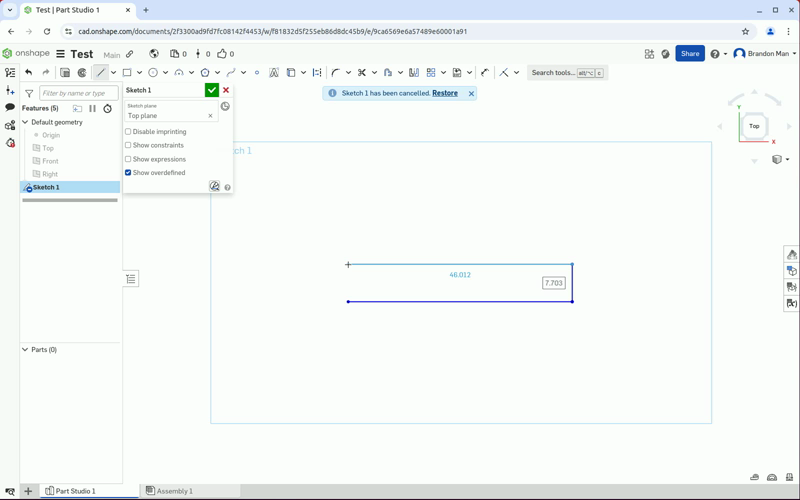
key_up(shift)
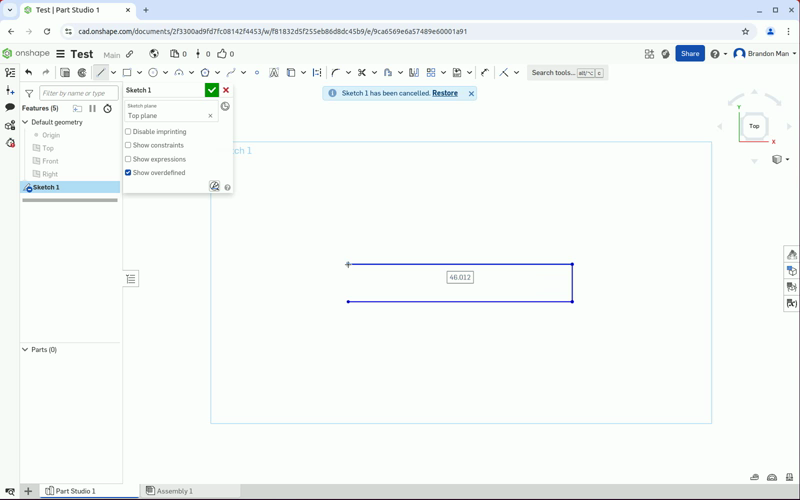
mouse_move(378, 264)
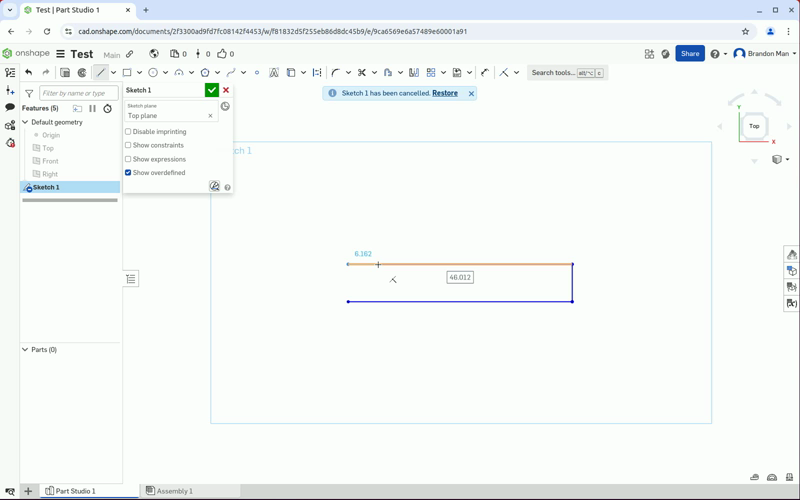
key_down(shift)
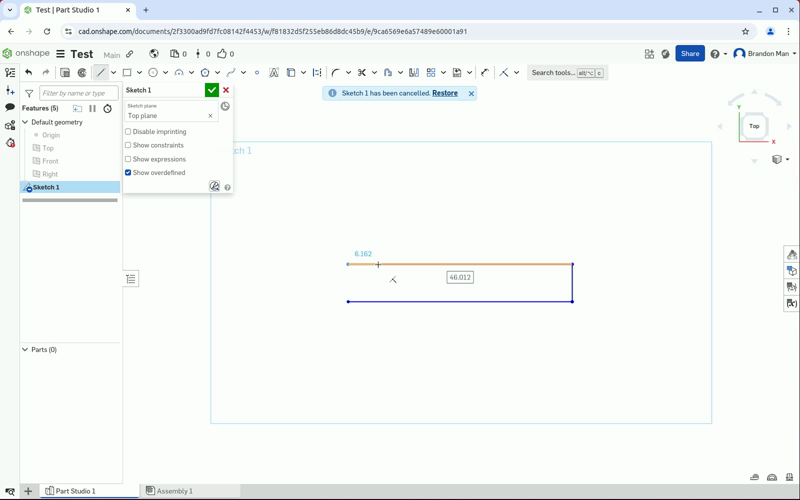
mouse_move(348, 301)
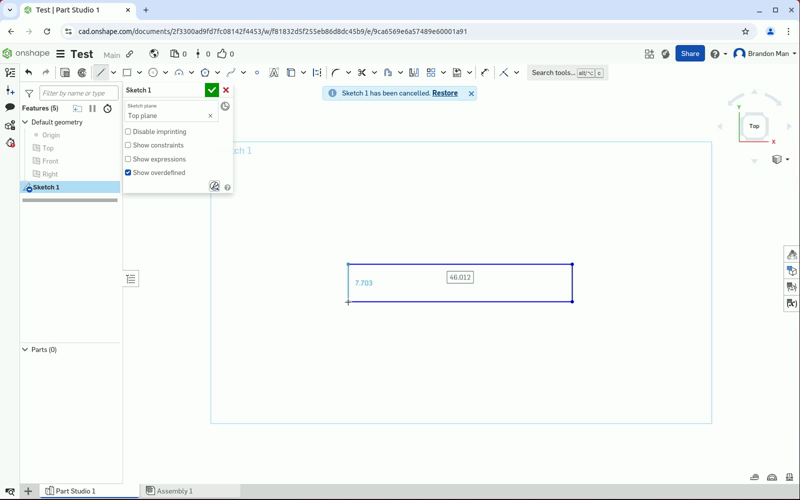
key_up(shift)
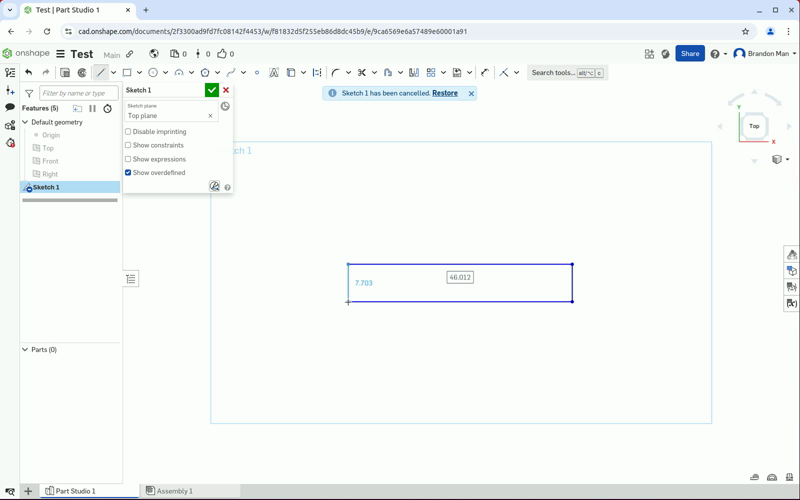
click(348, 301)
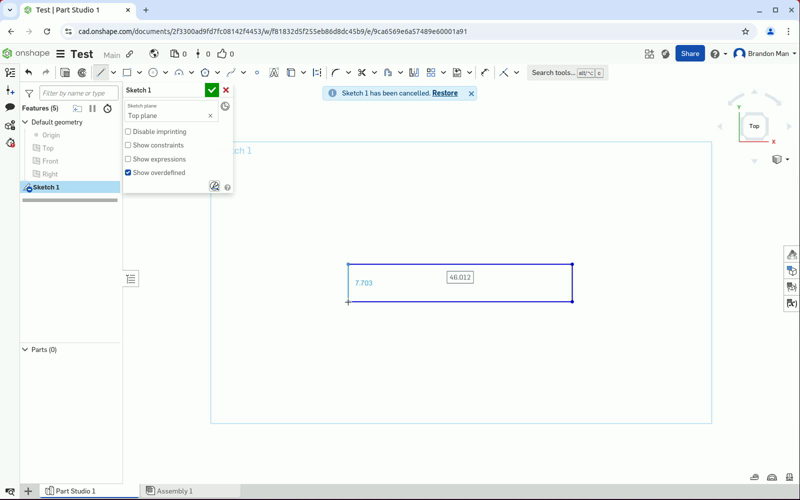
key(esc)
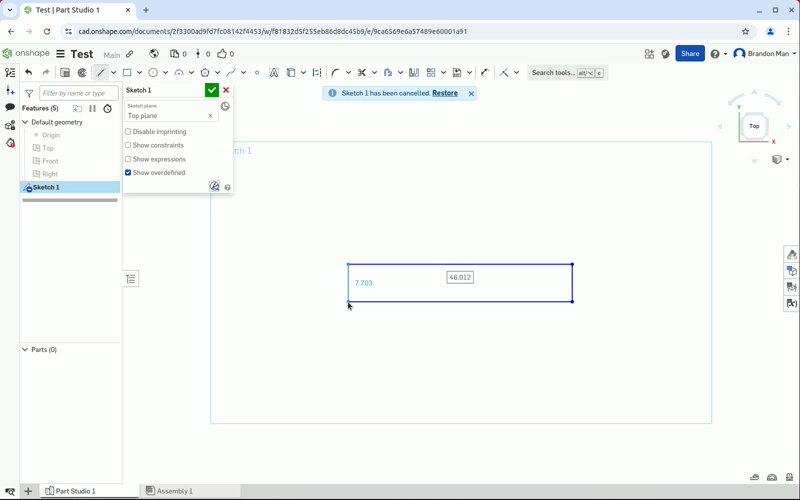
mouse_move(544, 277)
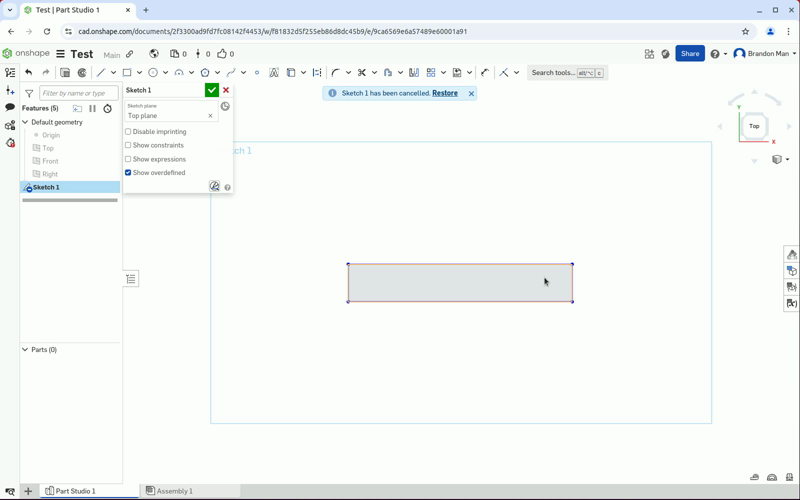
click(544, 277)
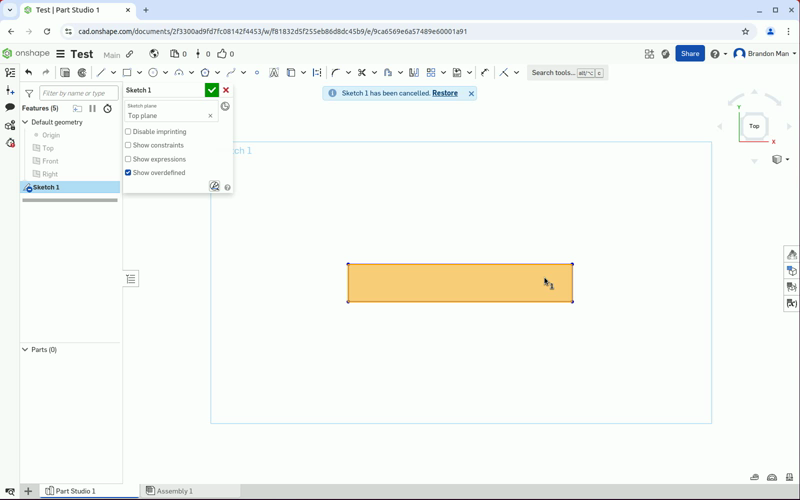
mouse_move(73, 352)
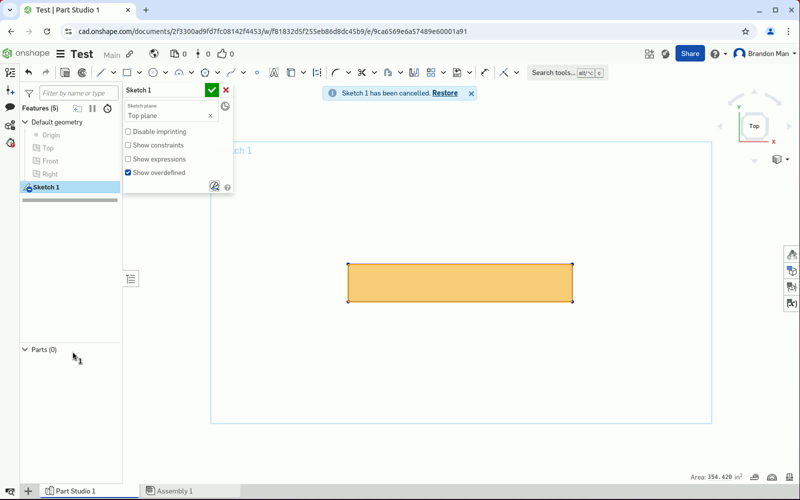
key(shift+y)
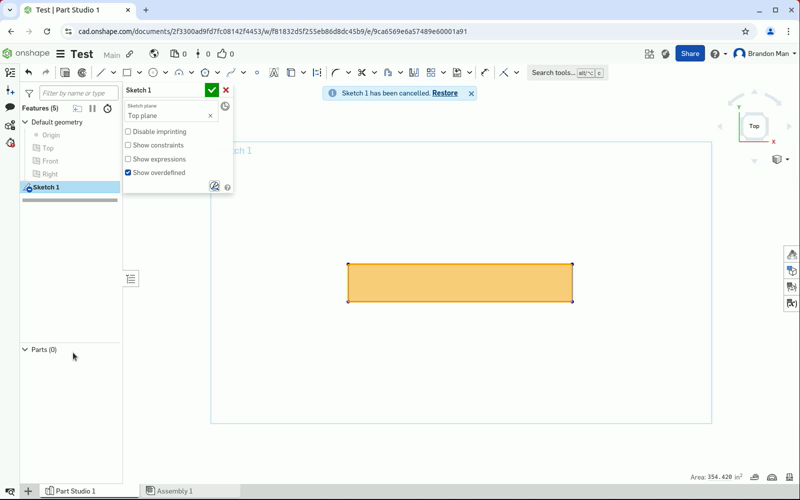
key(shift+e)
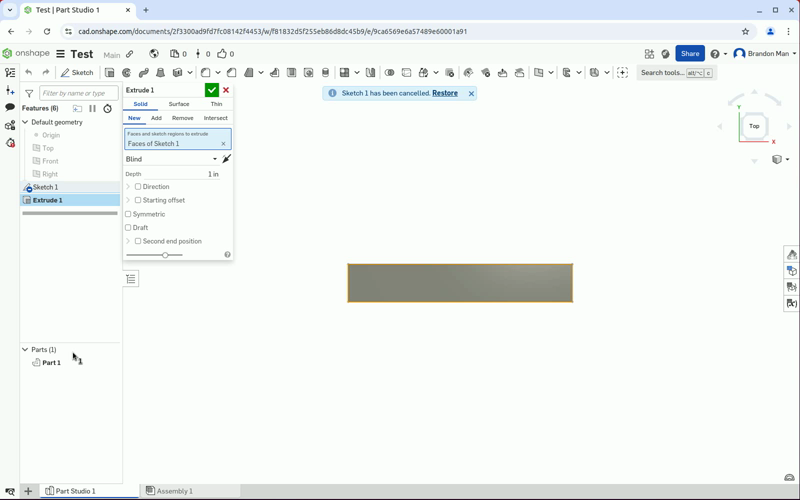
mouse_move(143, 106)
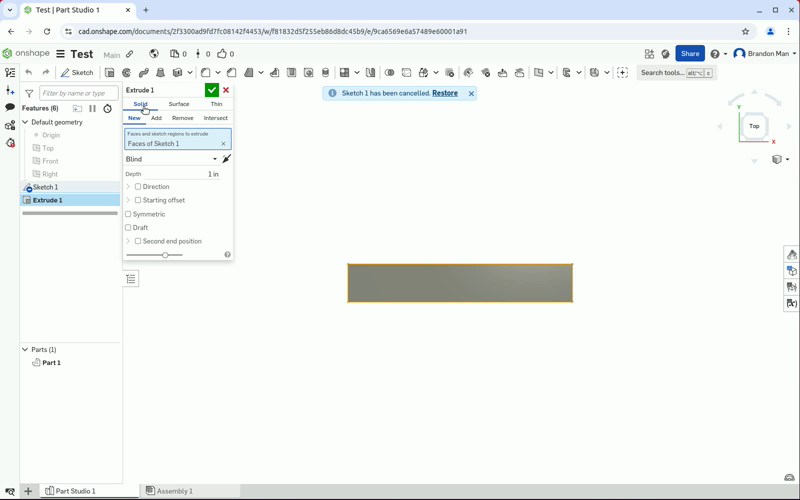
click(143, 106)
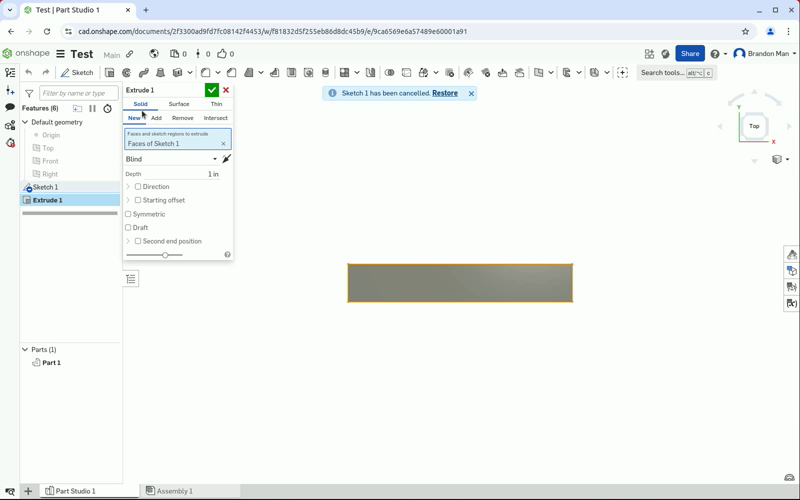
mouse_move(137, 120)
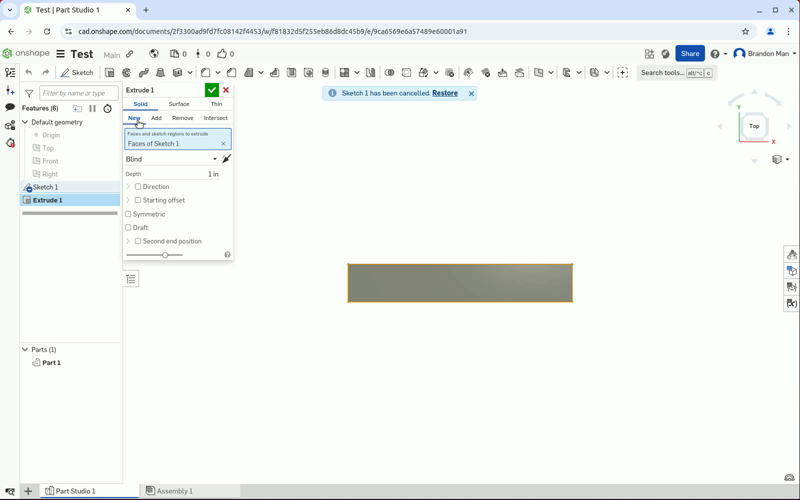
click(137, 120)
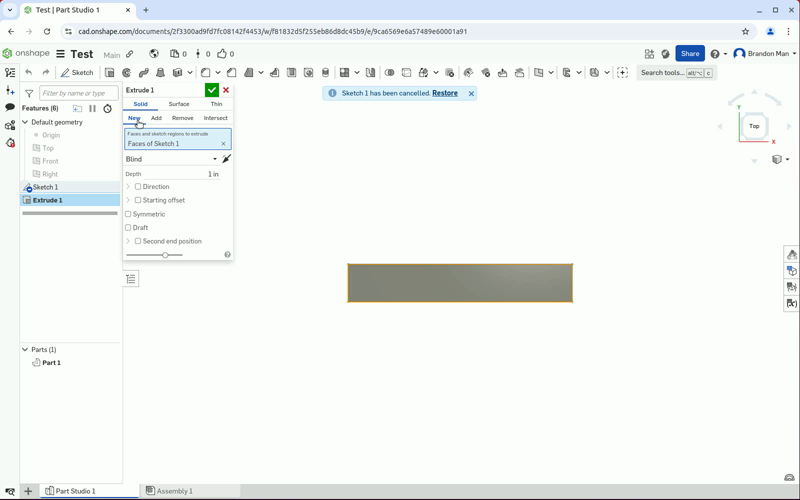
key(tab, 4)
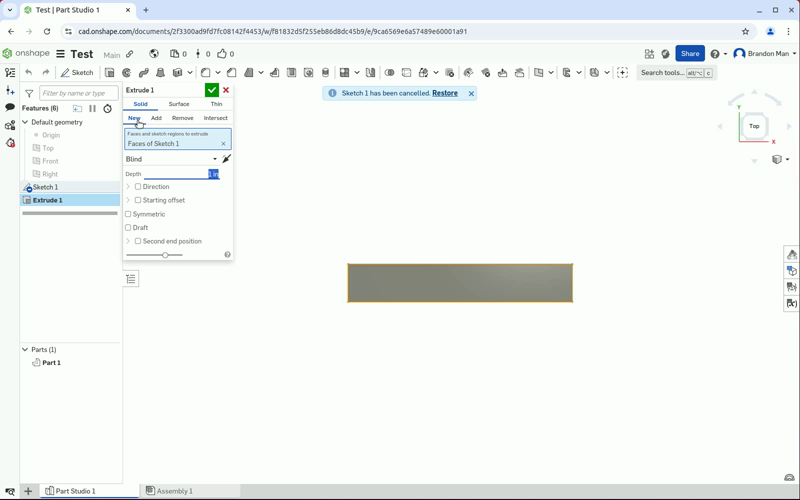
text(12.276)
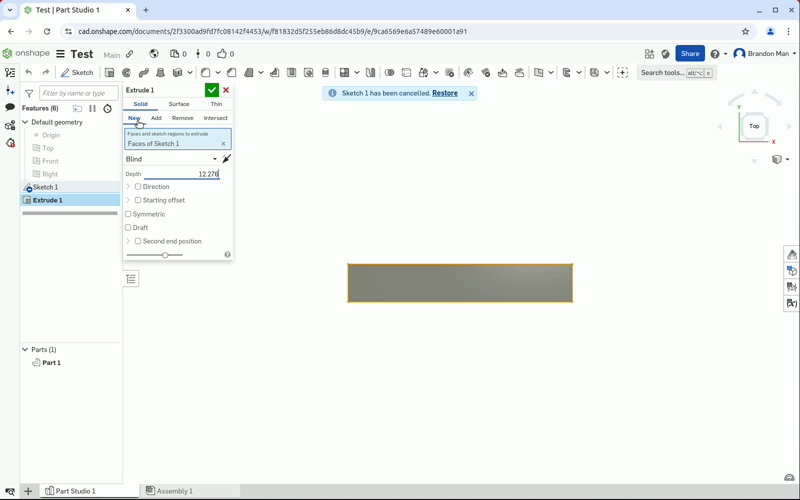
key(enter)
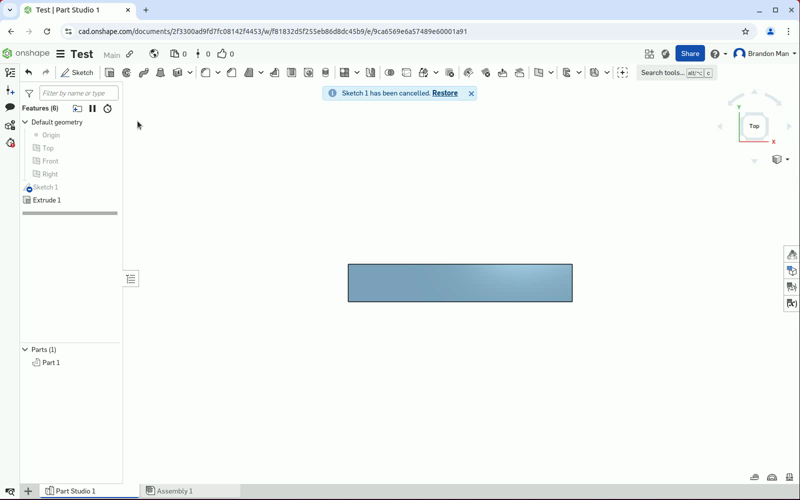
key(shift+h)
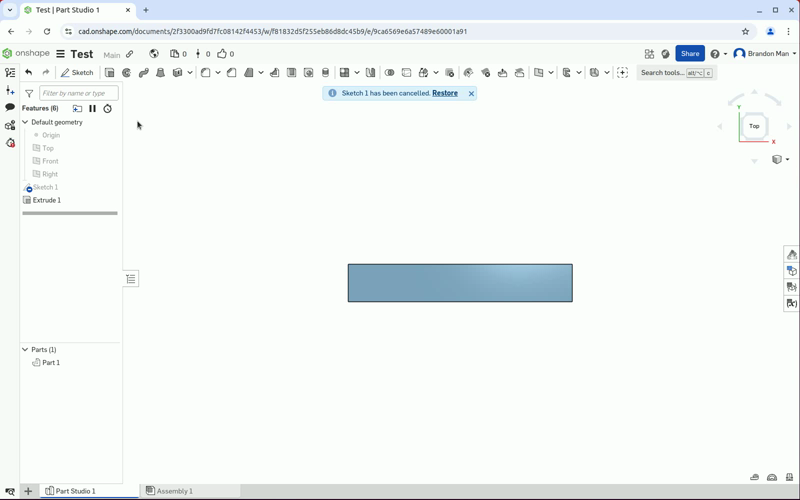
key(shift+h)
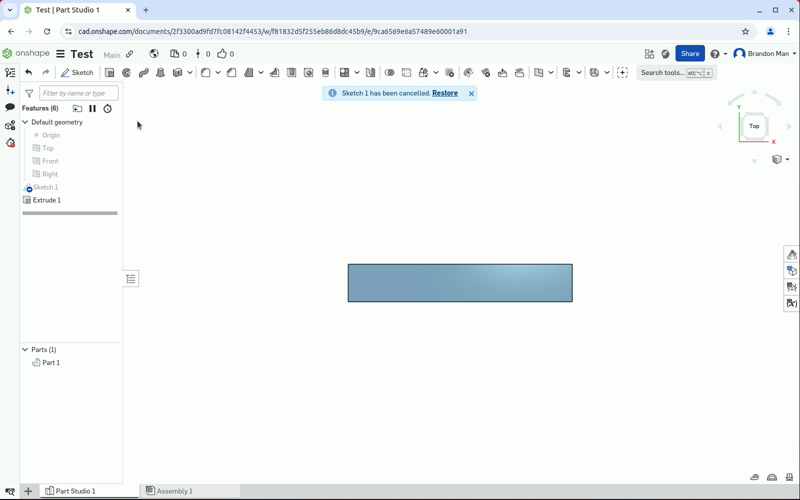
mouse_move(73, 189)
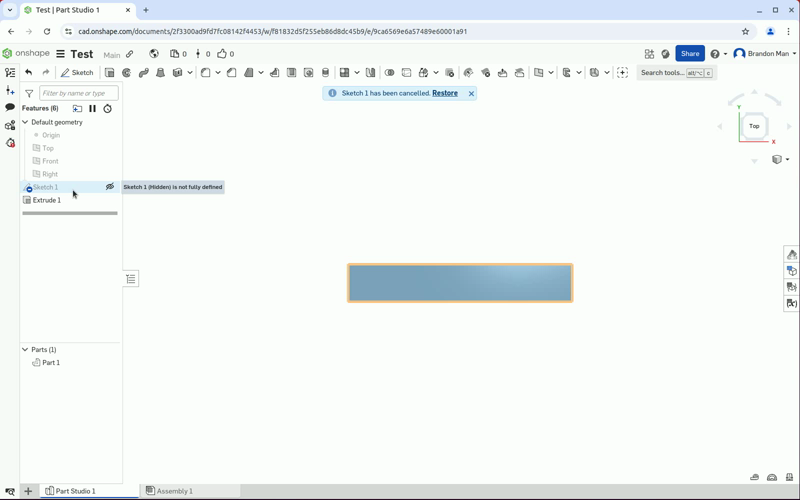
click(73, 189)
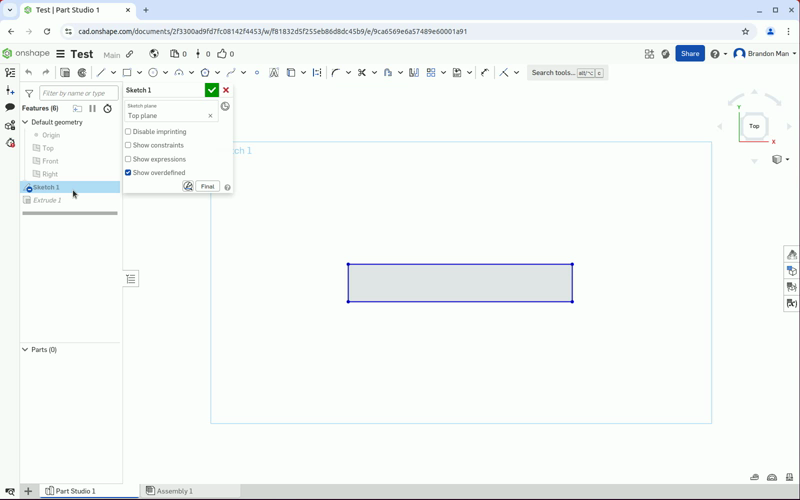
mouse_move(229, 92)
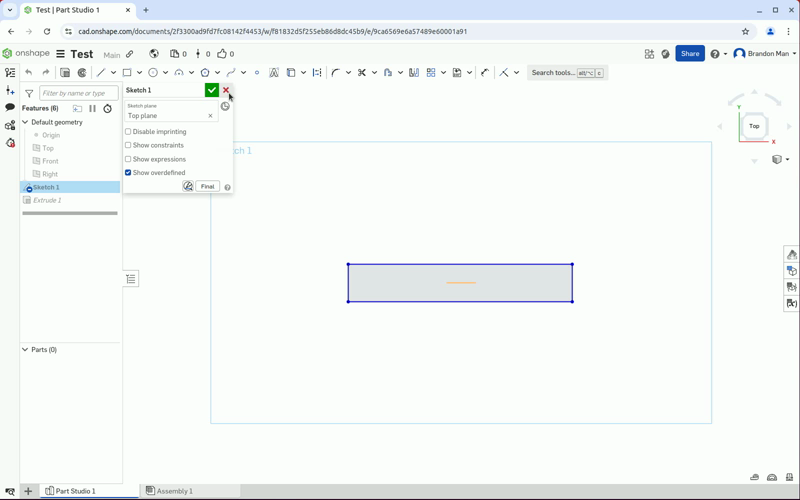
click(229, 92)
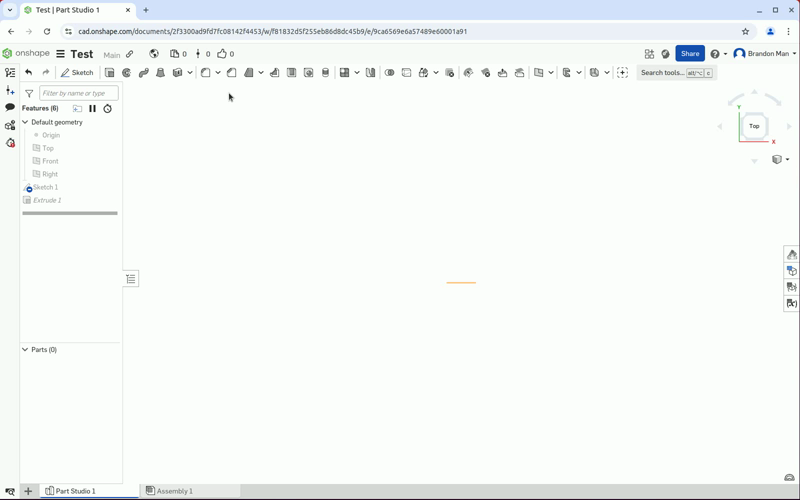
mouse_move(73, 352)
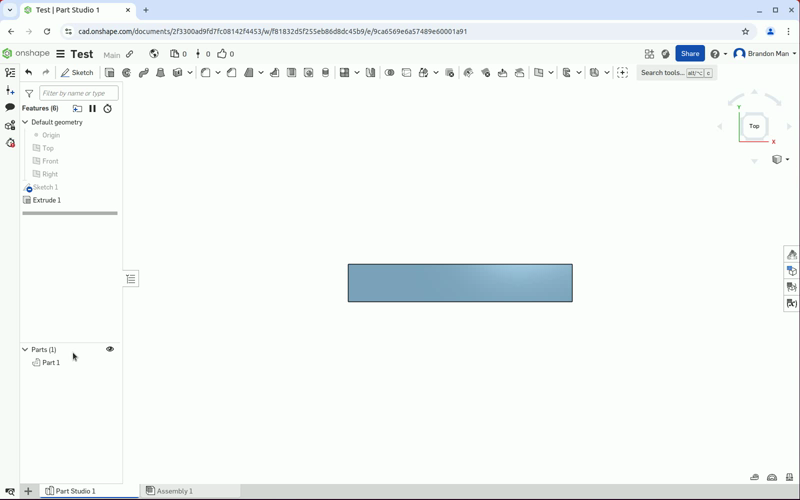
key(y)
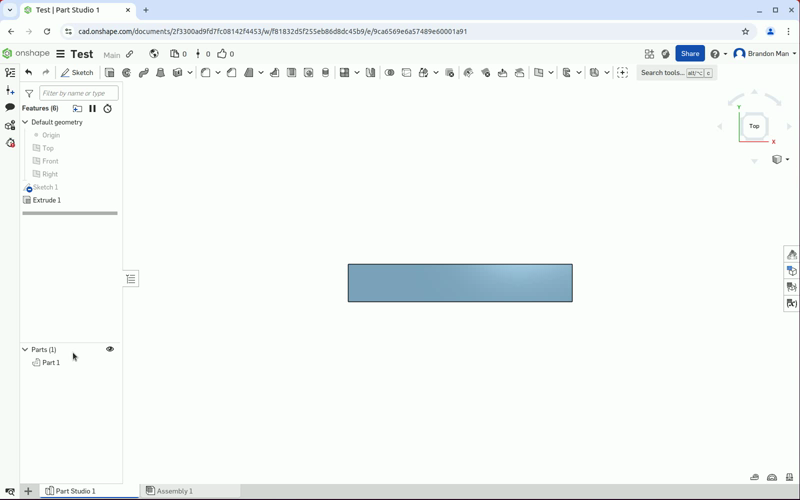
key(shift+p)
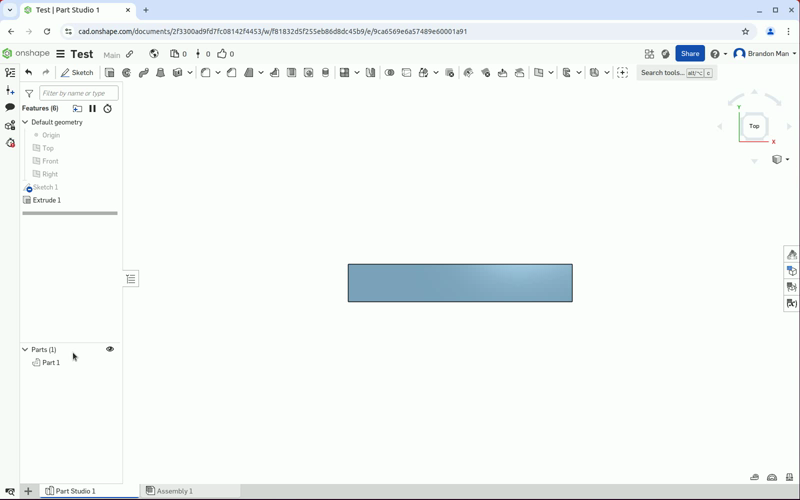
key(space)
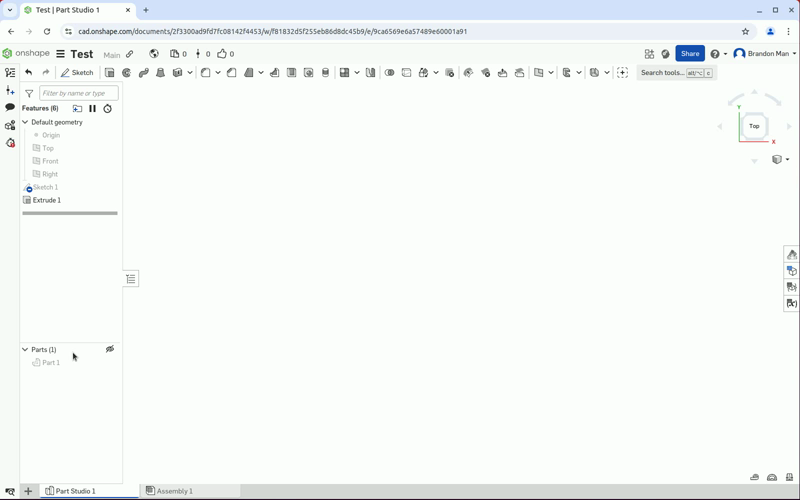
key_down(shift)
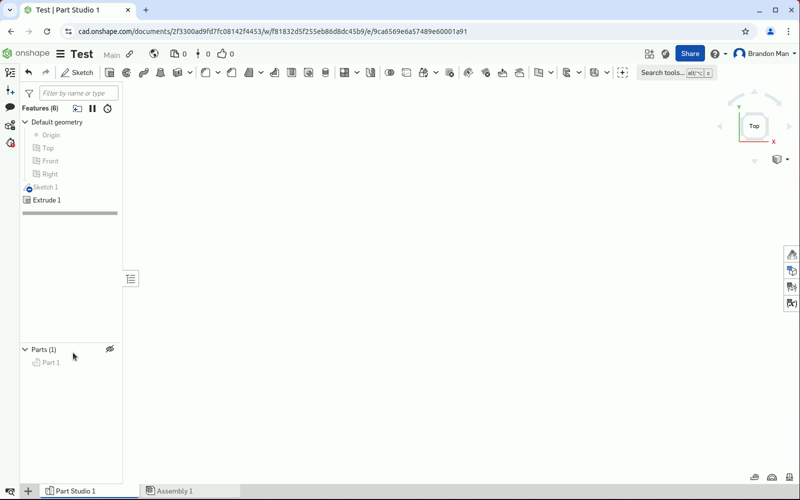
key(up)
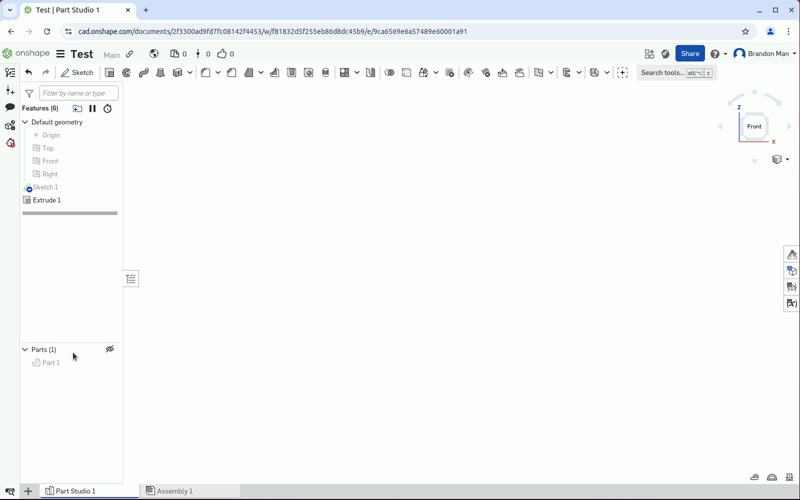
key_up(shift)
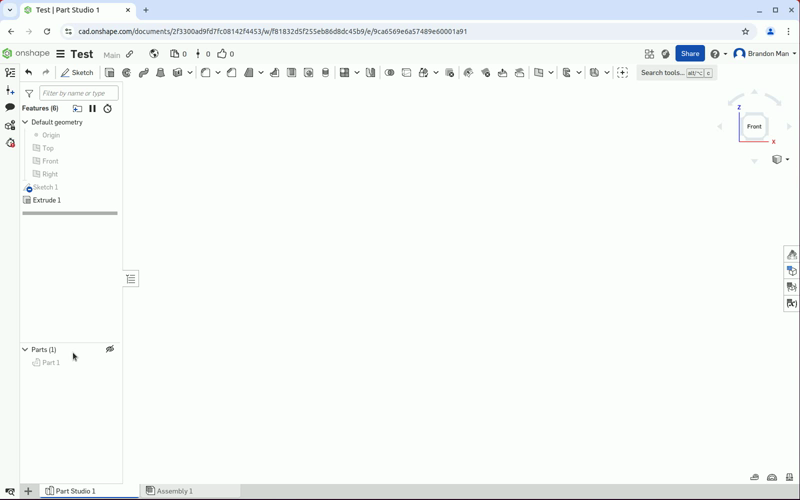
mouse_move(73, 352)
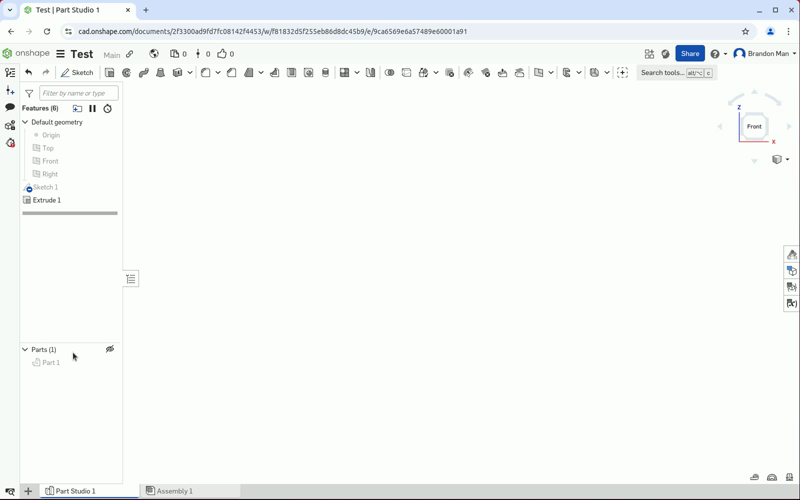
key(shift+y)
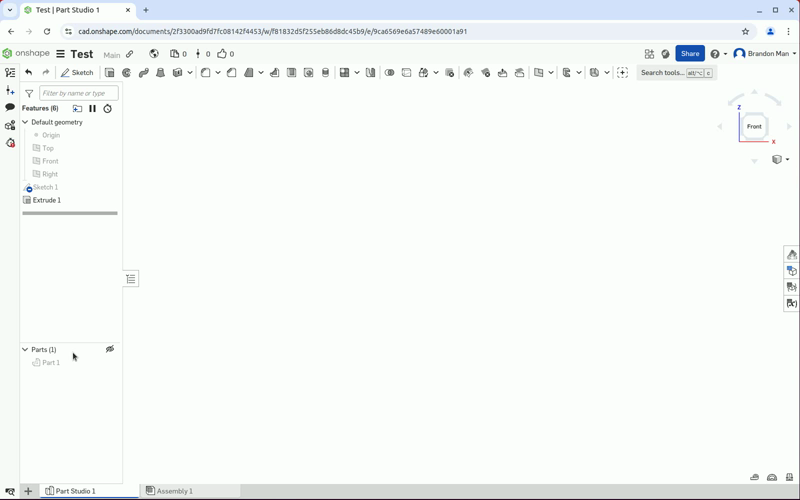
key(shift+s)
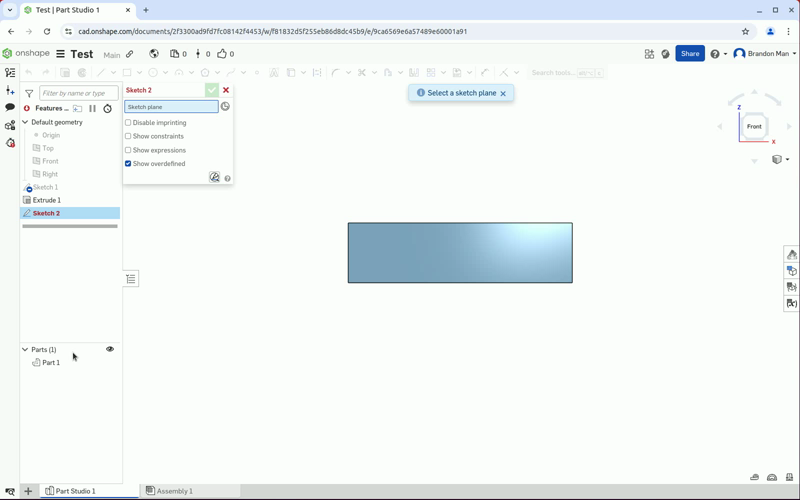
mouse_move(73, 163)
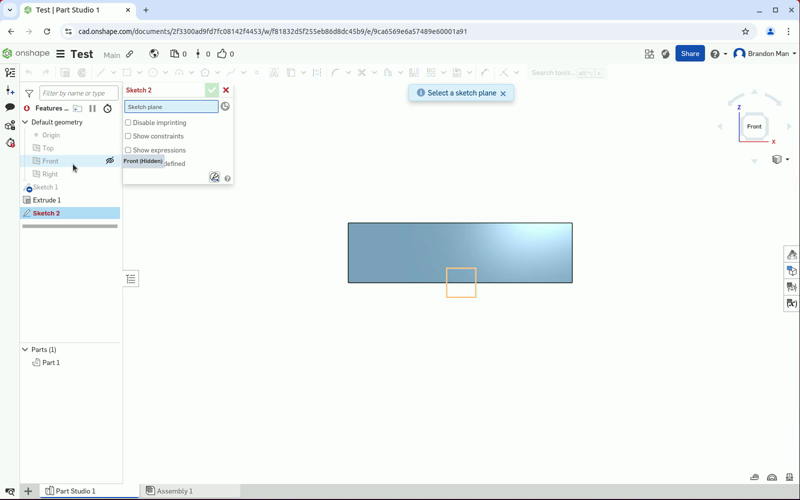
click(73, 163)
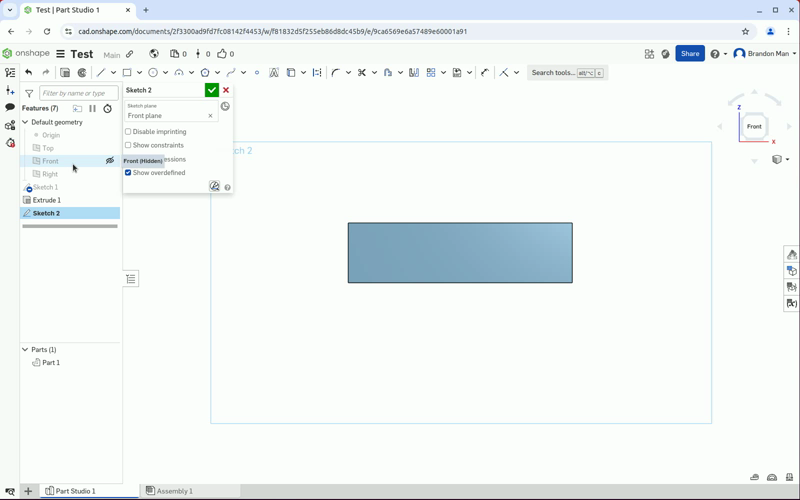
mouse_move(73, 352)
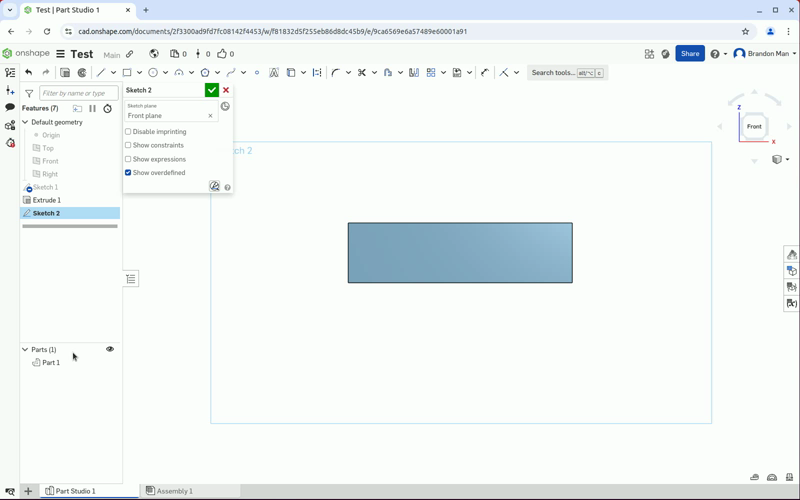
key(y)
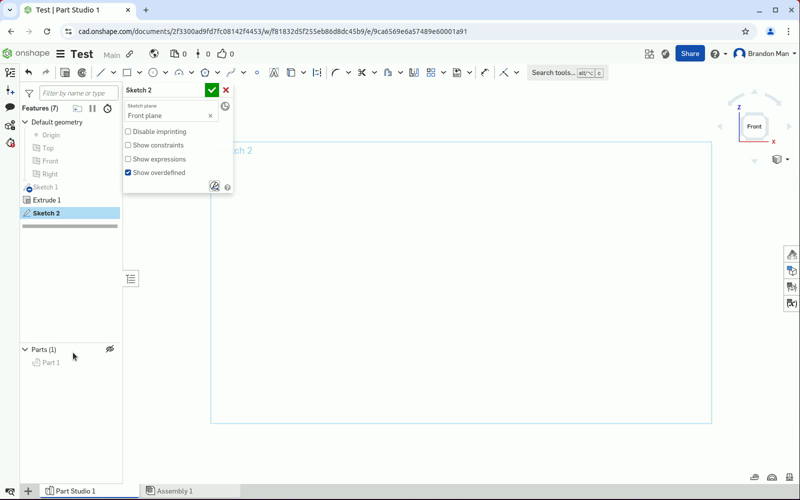
key(c)
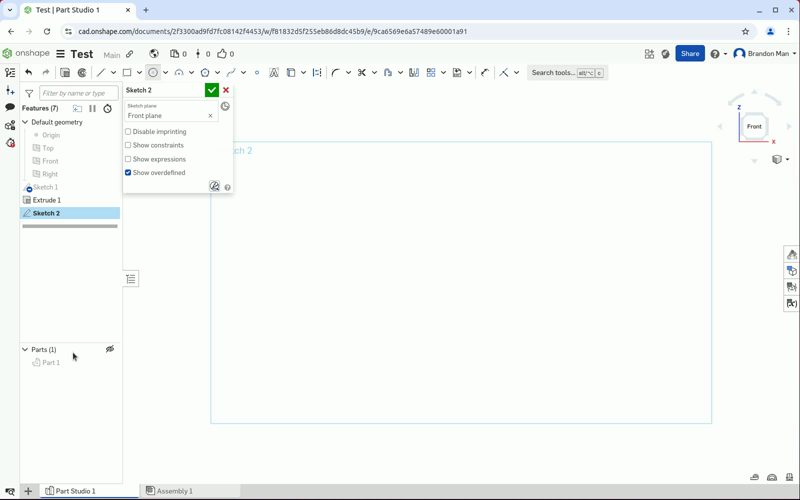
key_down(shift)
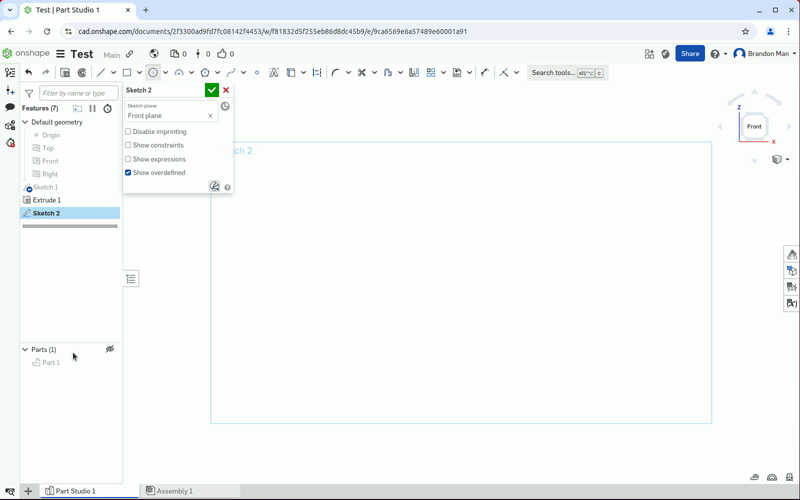
mouse_move(461, 282)
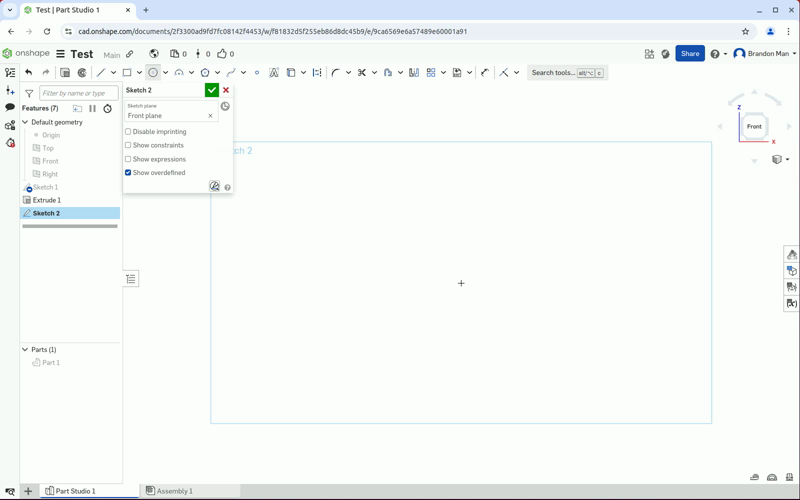
click(461, 282)
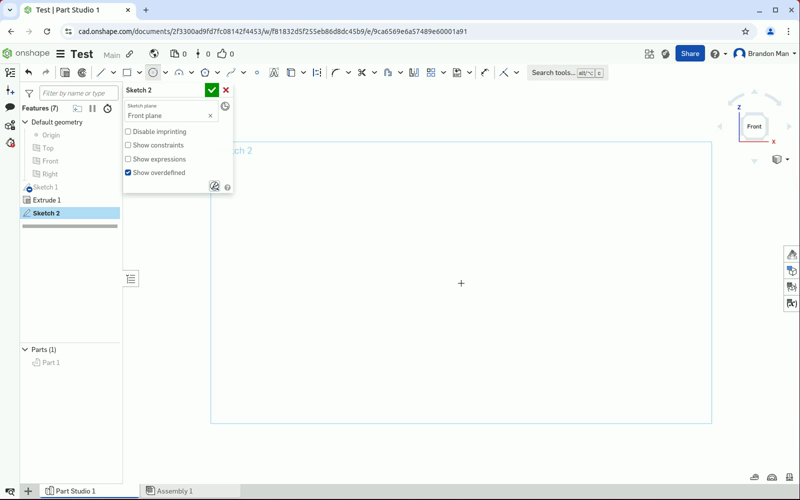
key_up(shift)
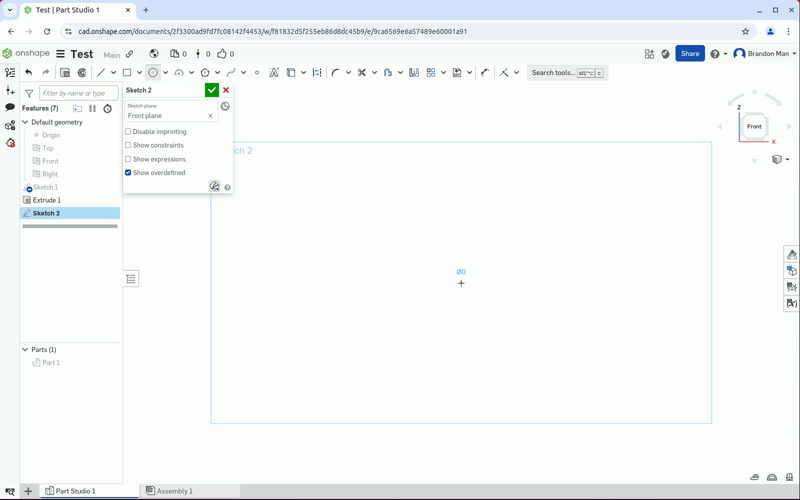
mouse_move(493, 282)
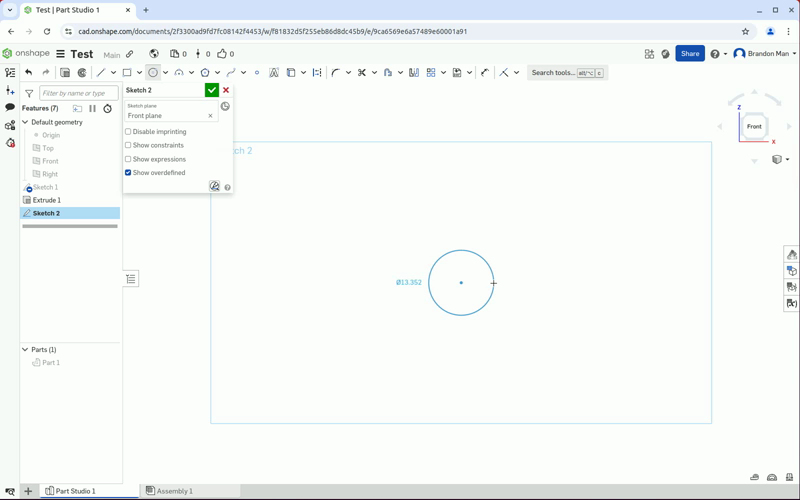
click(493, 282)
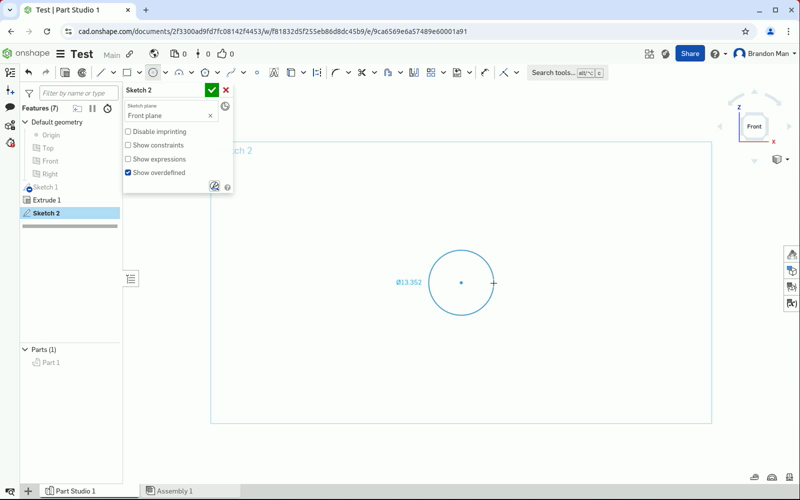
key(esc)
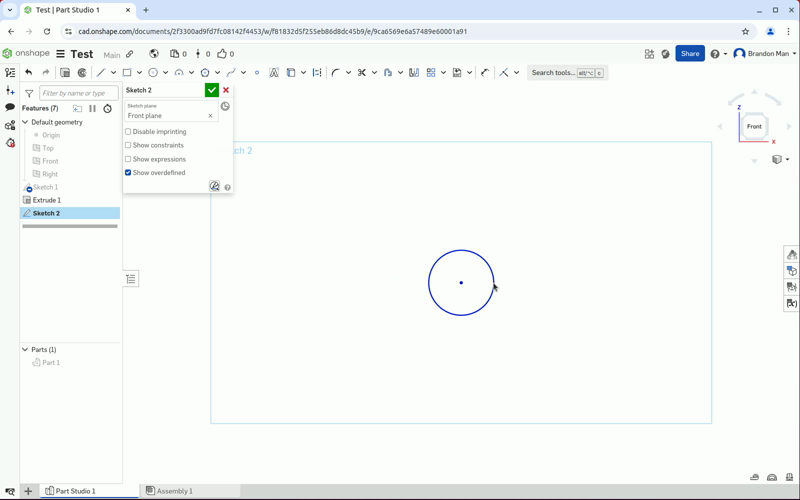
mouse_move(475, 303)
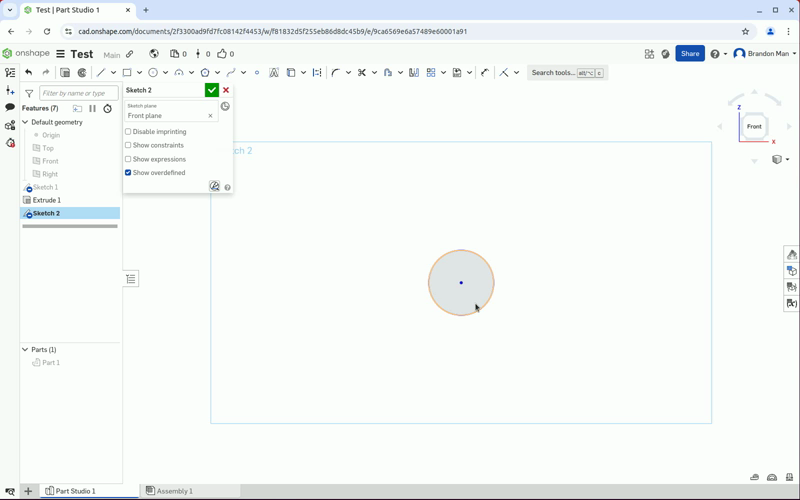
click(475, 303)
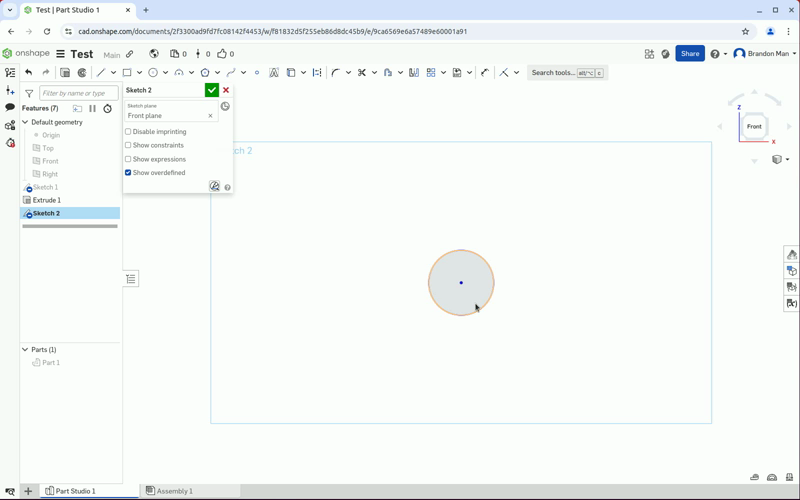
mouse_move(73, 352)
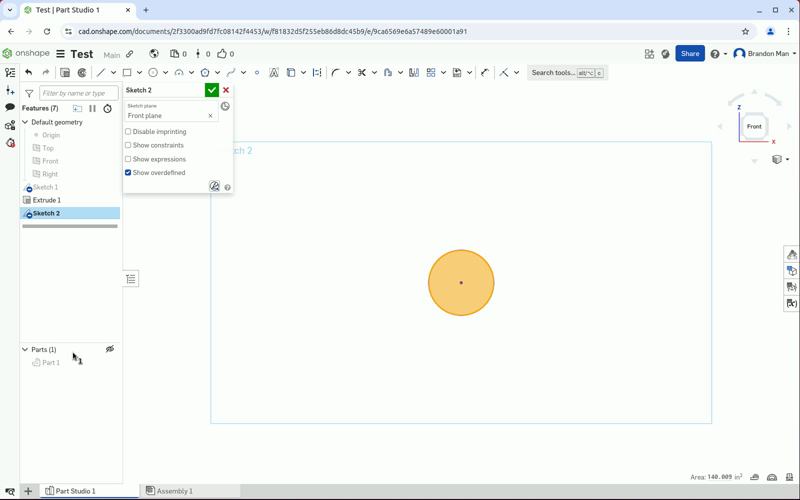
key(shift+y)
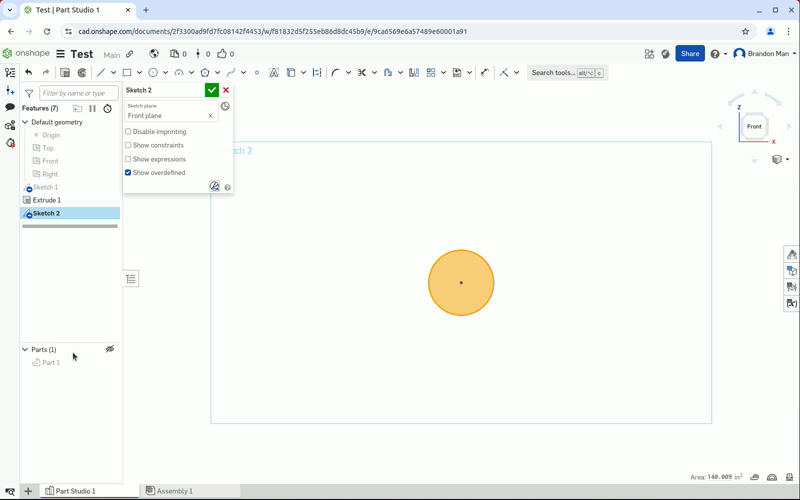
key(shift+e)
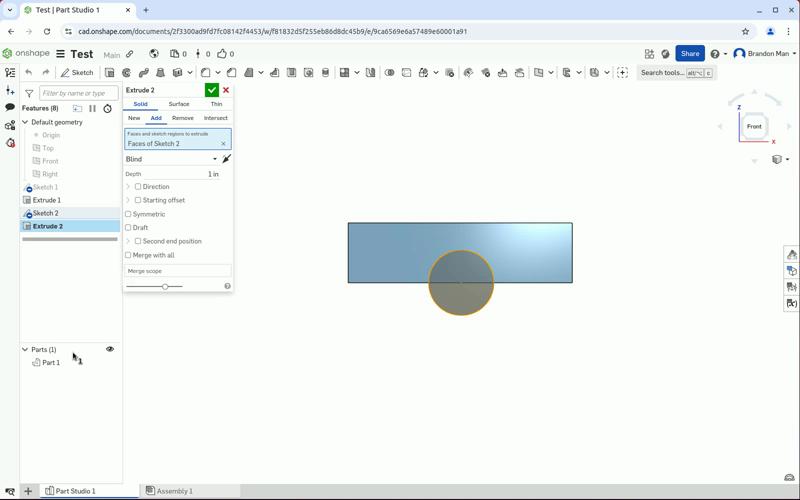
mouse_move(143, 106)
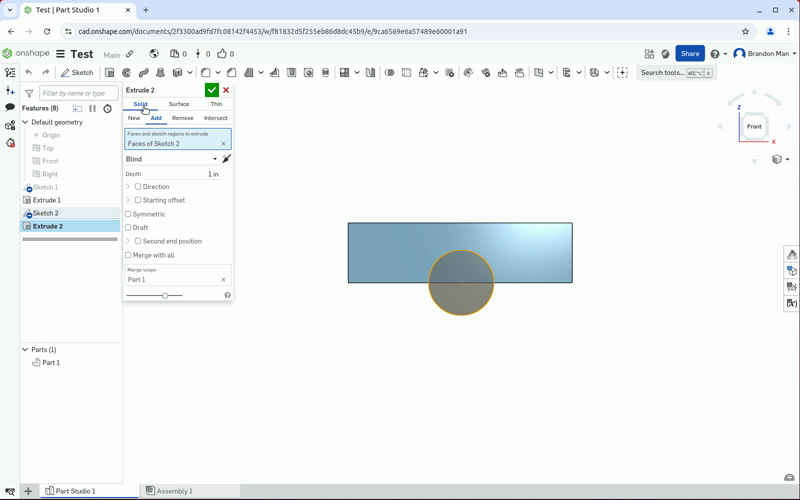
click(143, 106)
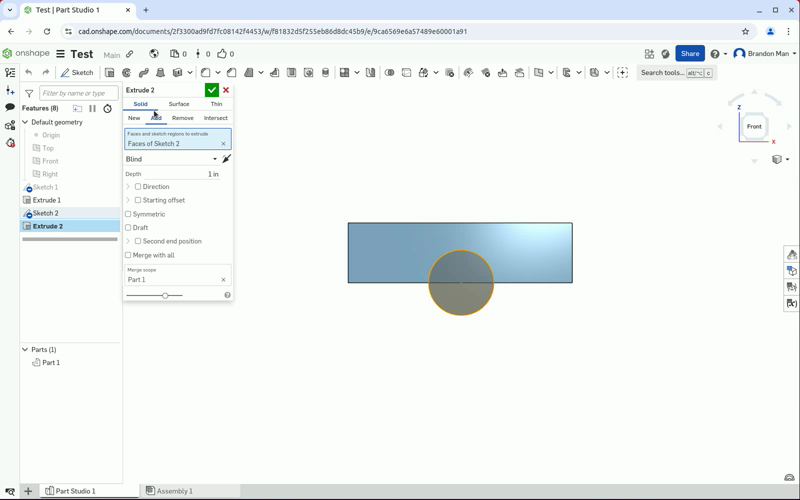
mouse_move(186, 120)
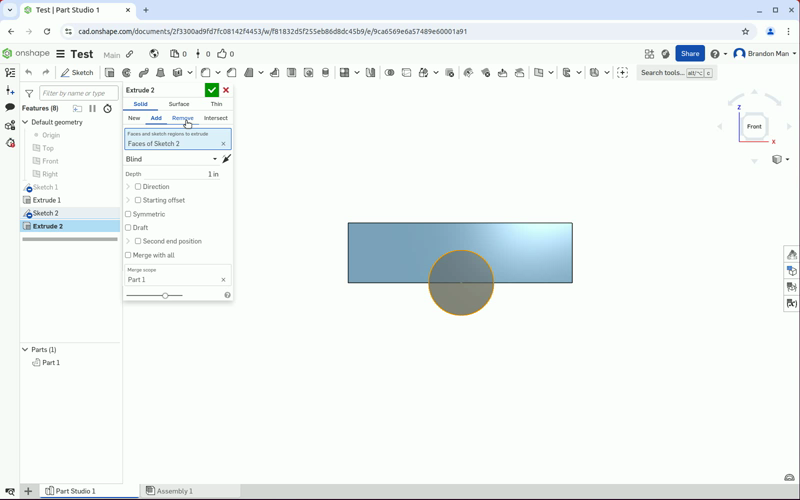
click(186, 120)
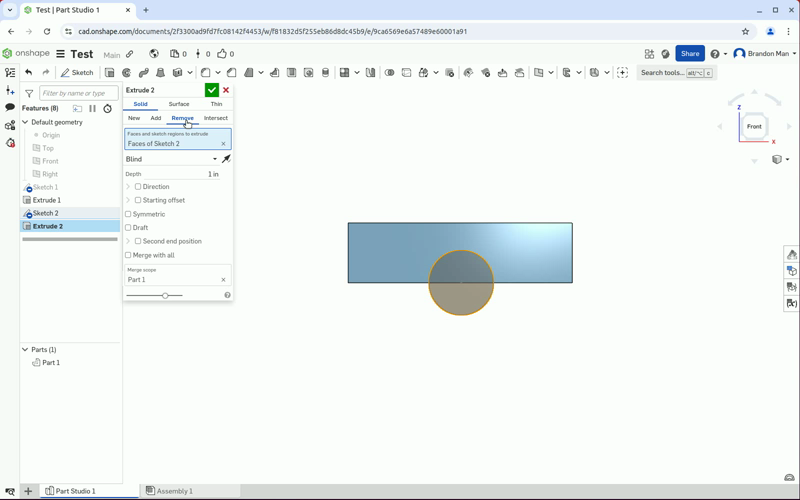
key(tab, 4)
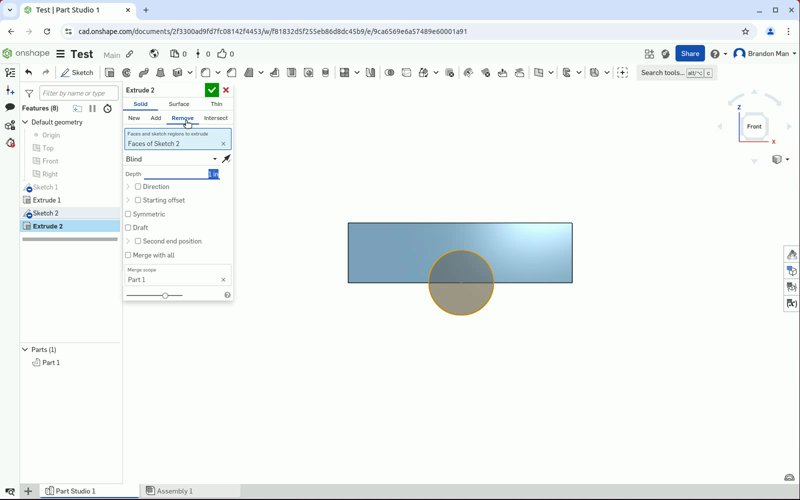
text(15.406)
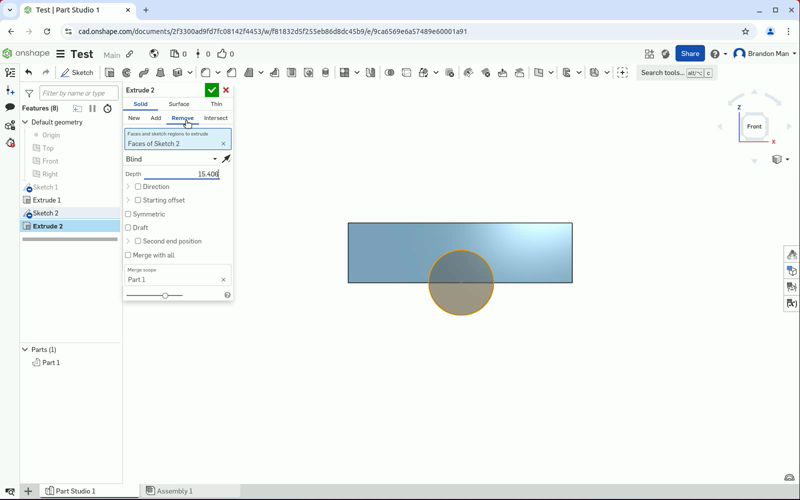
key(tab, 3)
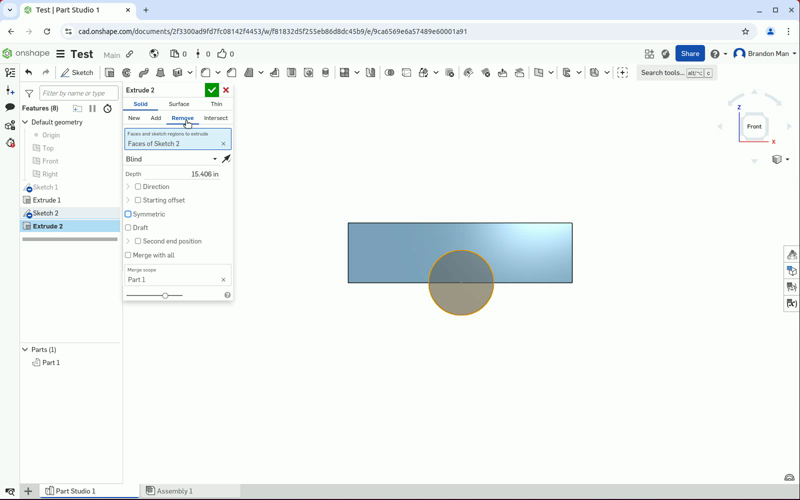
key(space)
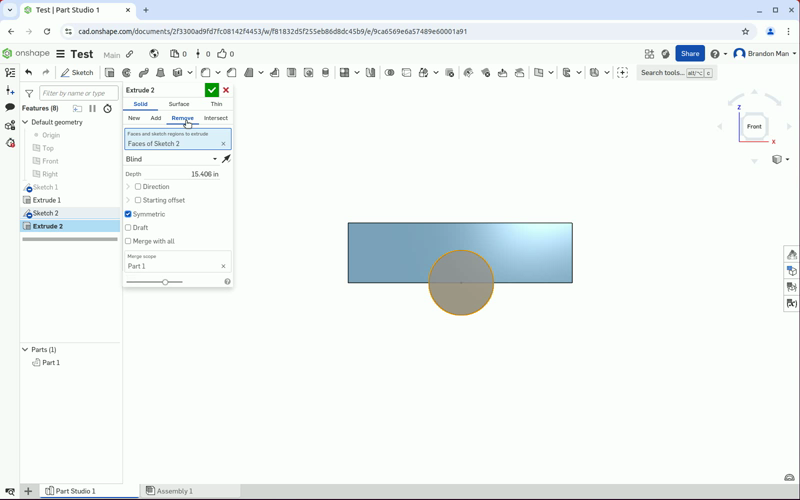
key(tab, 2)
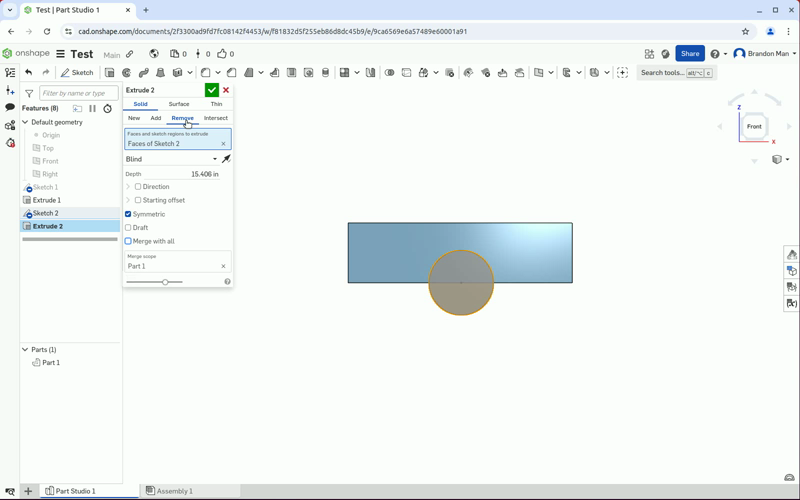
key(space)
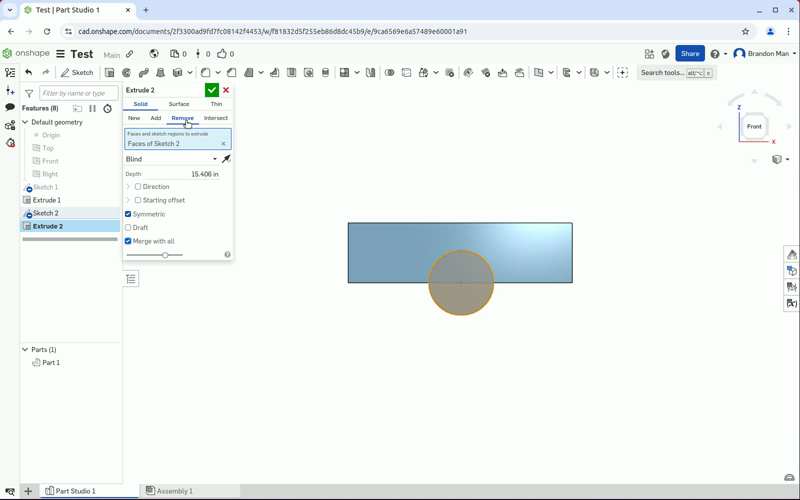
key(enter)
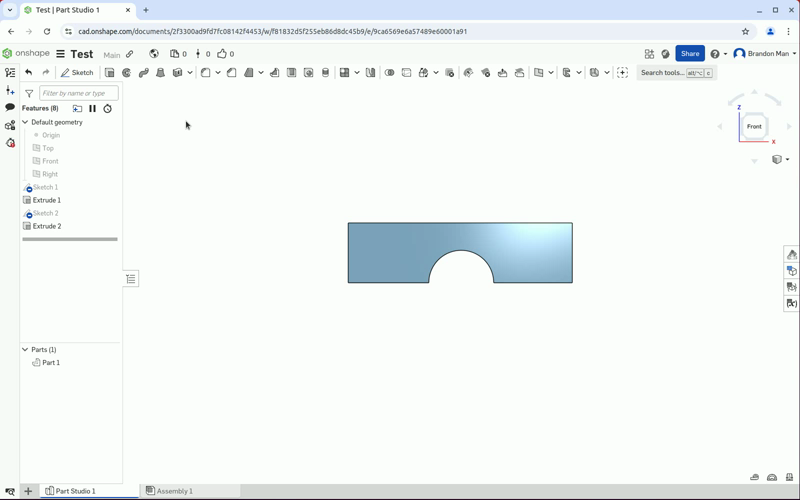
key(shift+h)
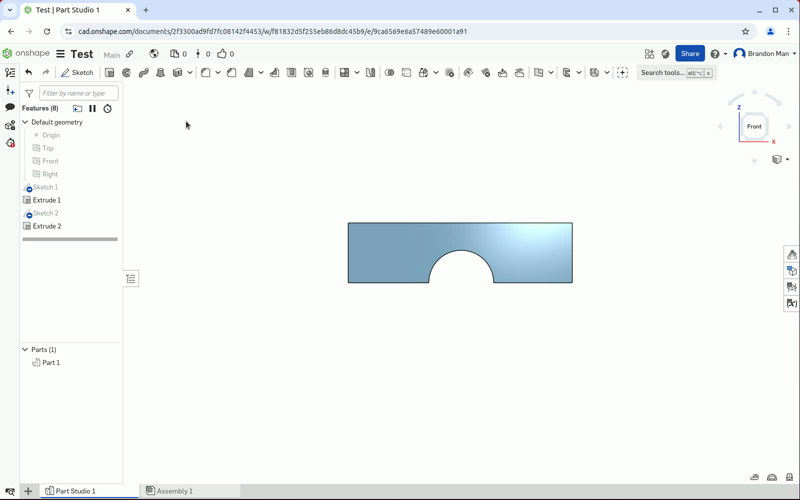
key(shift+h)
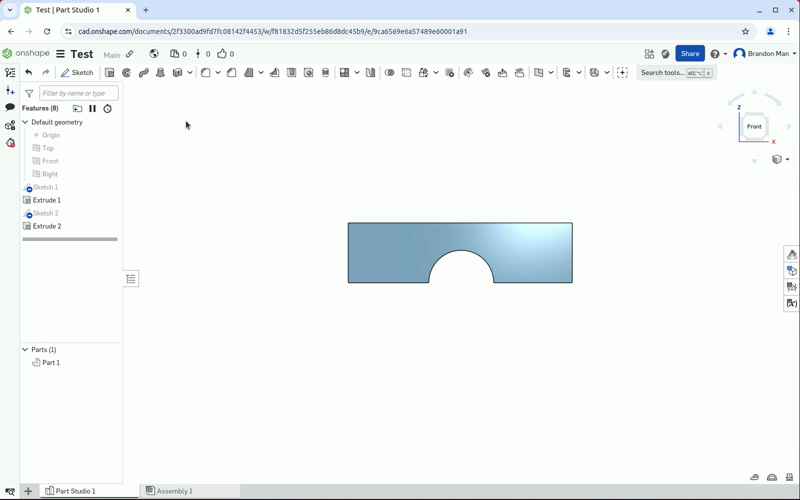
mouse_move(73, 189)
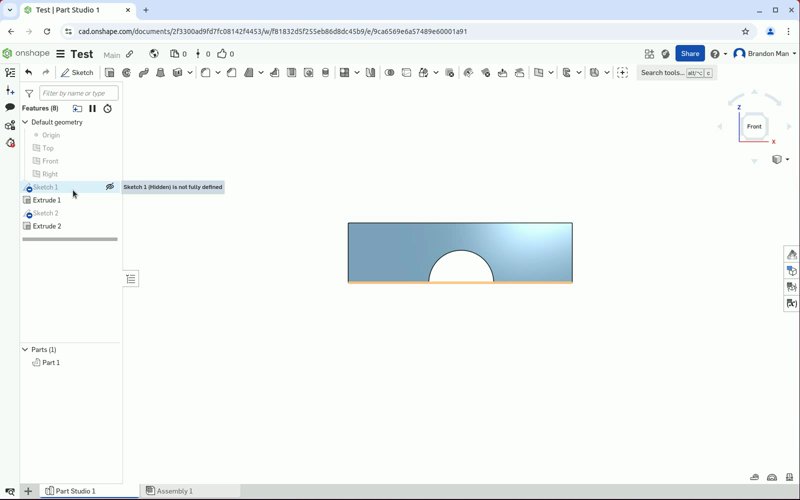
click(73, 189)
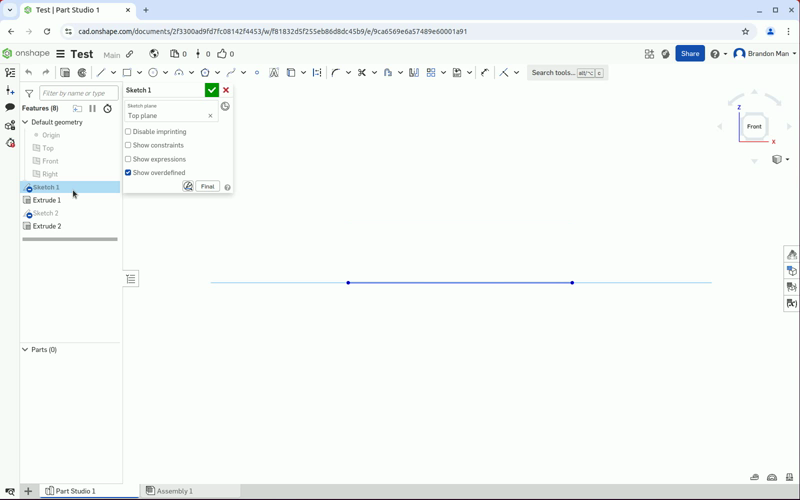
mouse_move(229, 92)
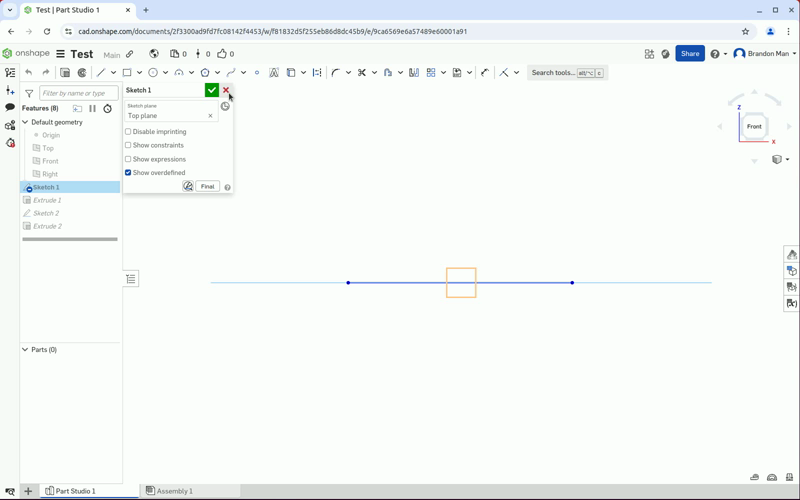
click(229, 92)
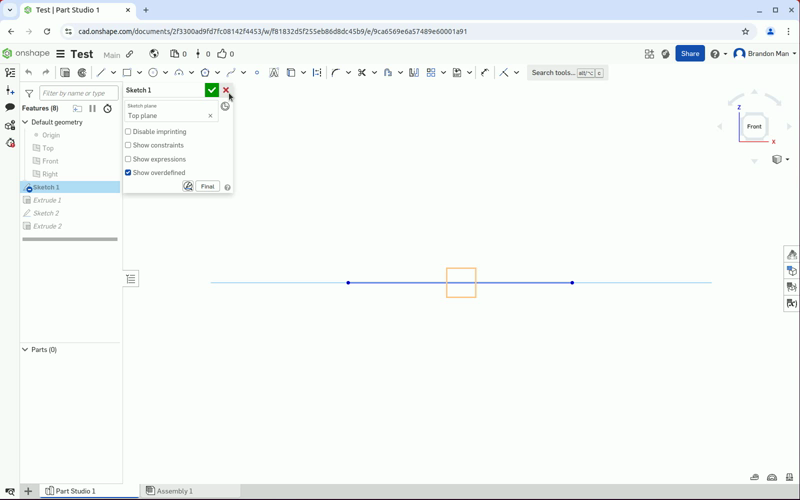
key(shift+s)
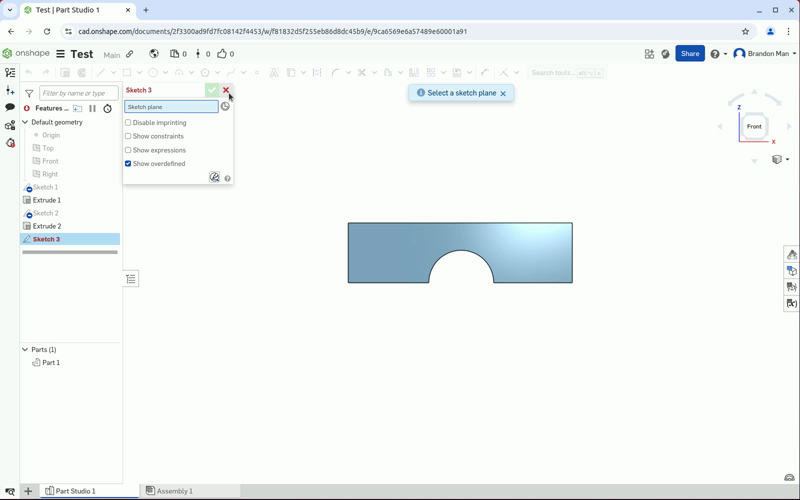
mouse_move(73, 163)
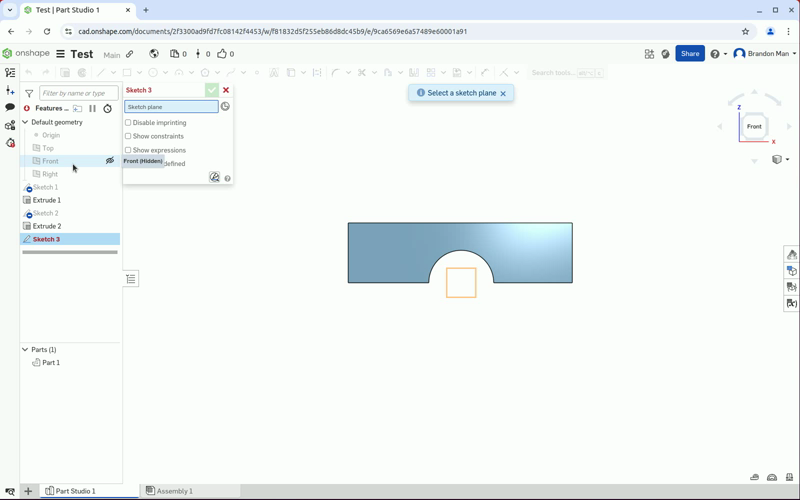
click(73, 163)
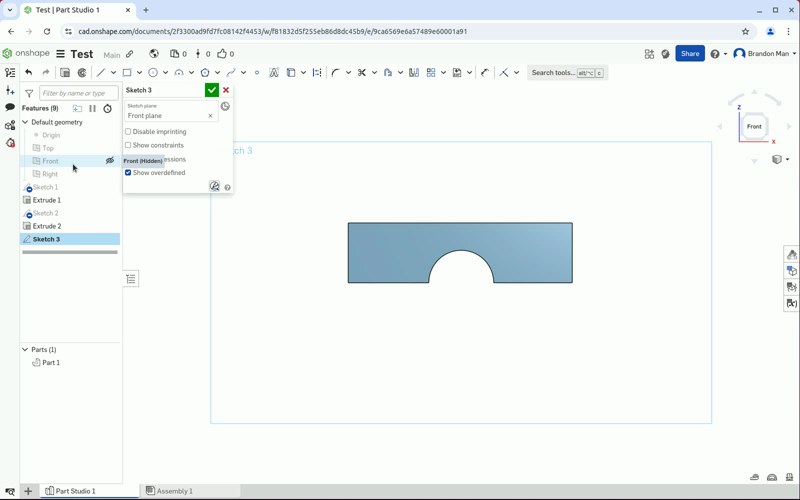
mouse_move(73, 352)
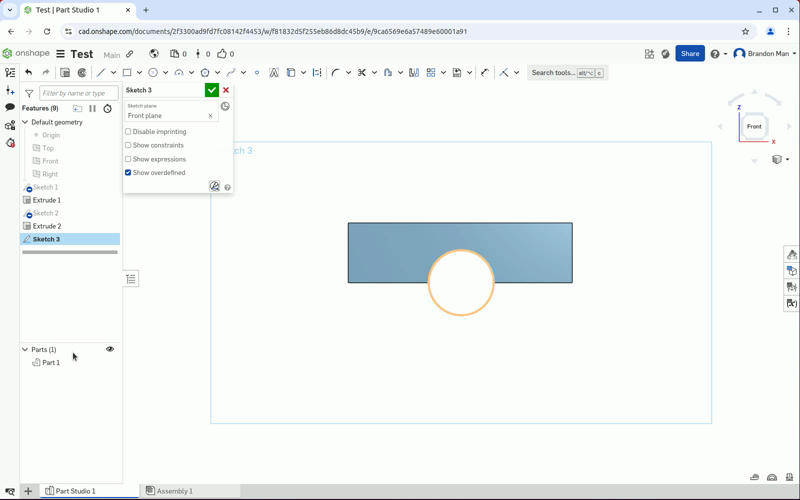
key(y)
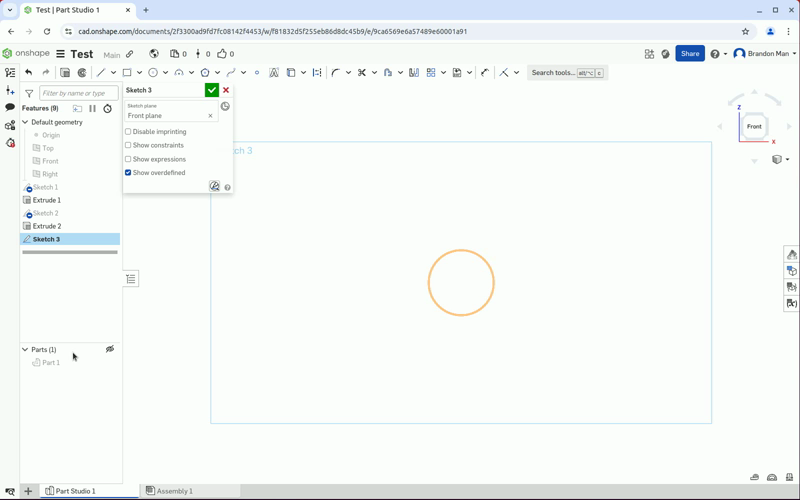
key(c)
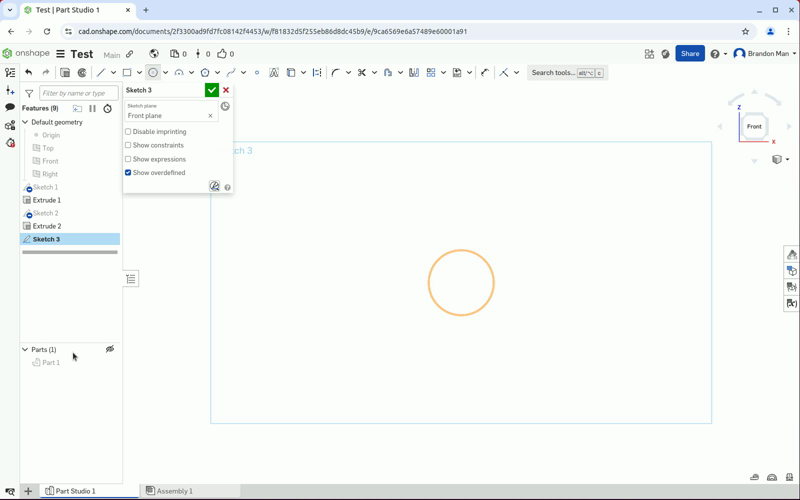
key_down(shift)
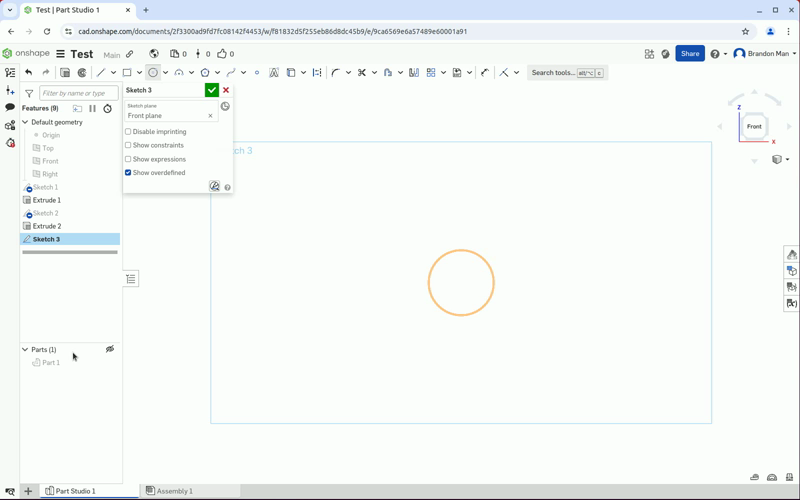
mouse_move(461, 282)
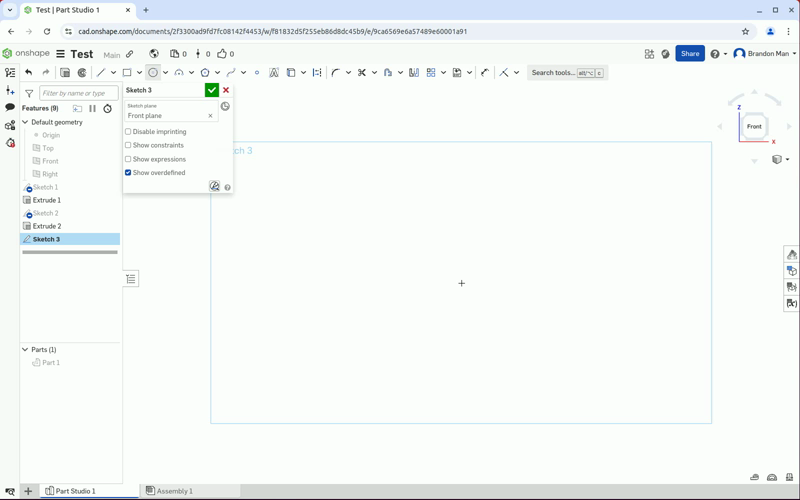
click(461, 282)
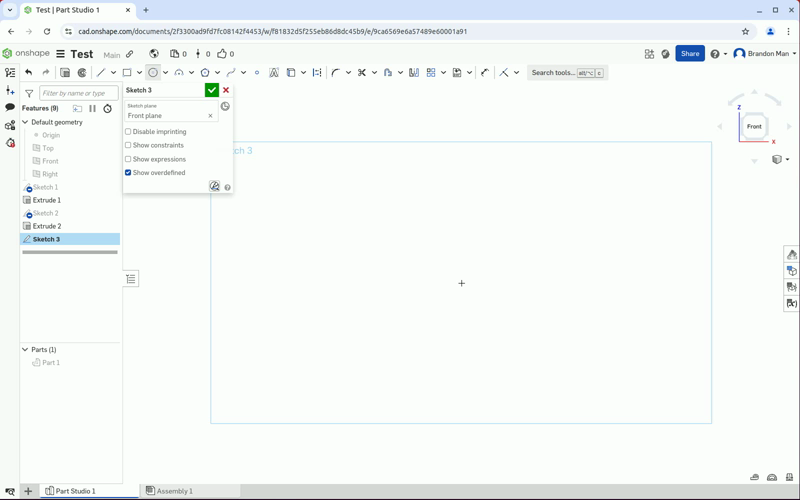
key_up(shift)
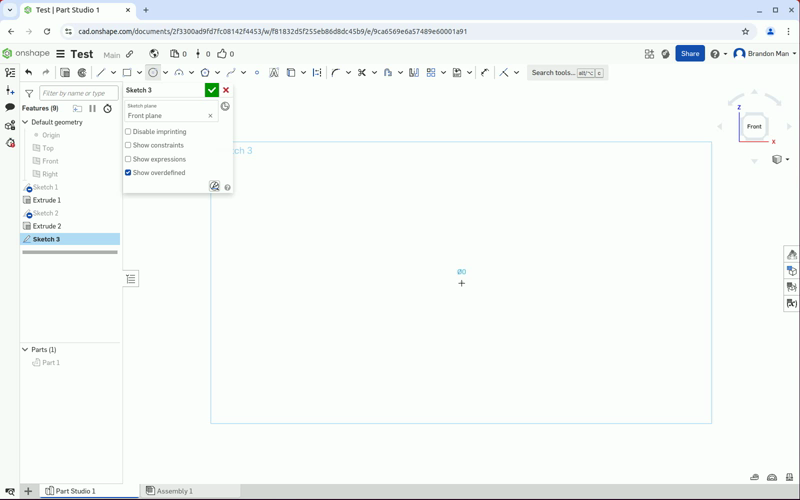
mouse_move(501, 282)
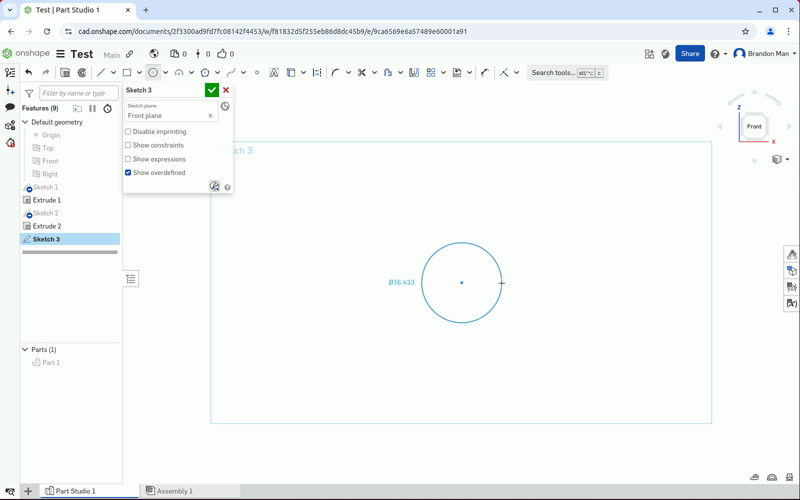
click(501, 282)
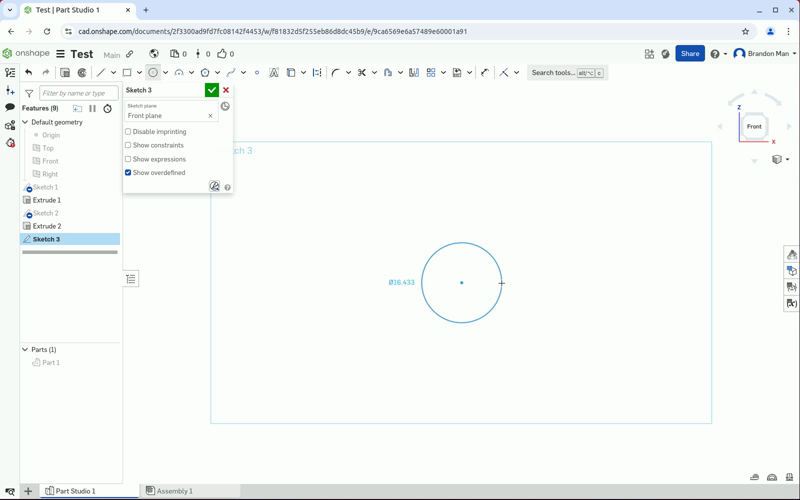
key(esc)
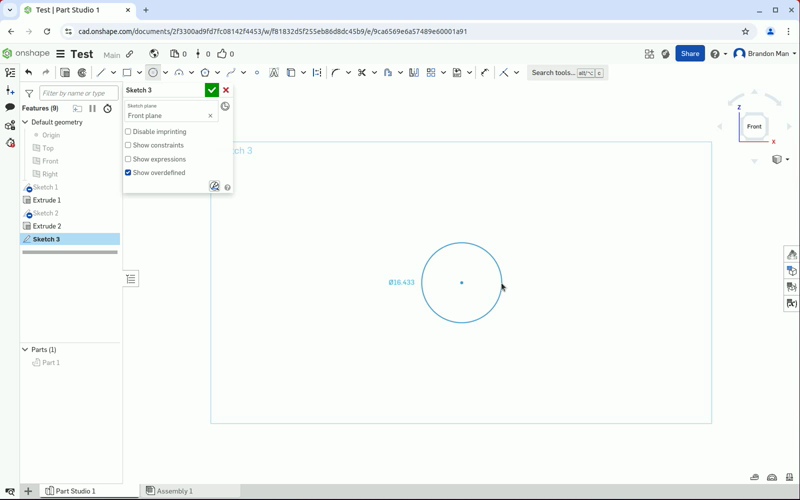
mouse_move(431, 270)
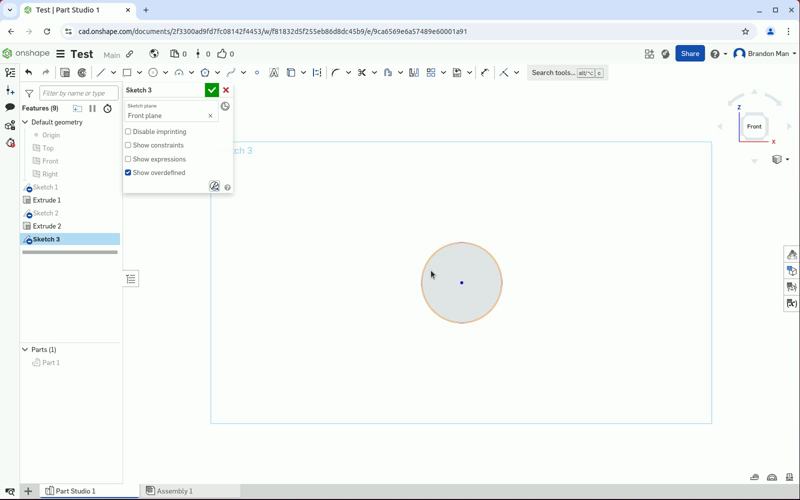
click(431, 270)
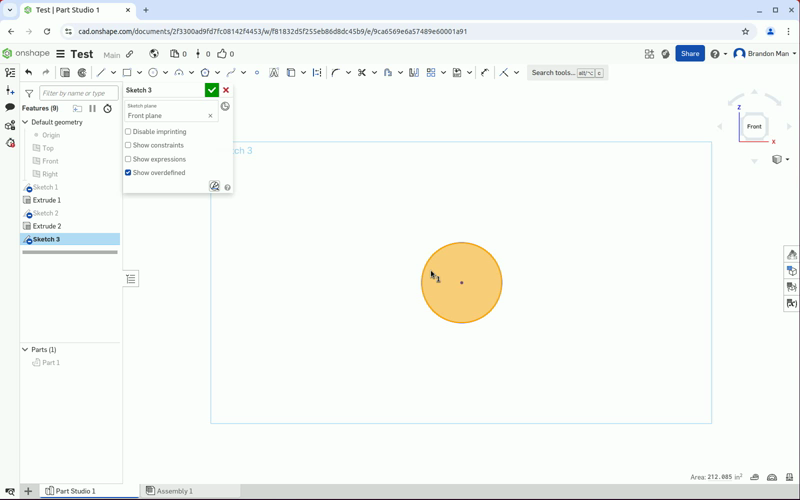
mouse_move(73, 352)
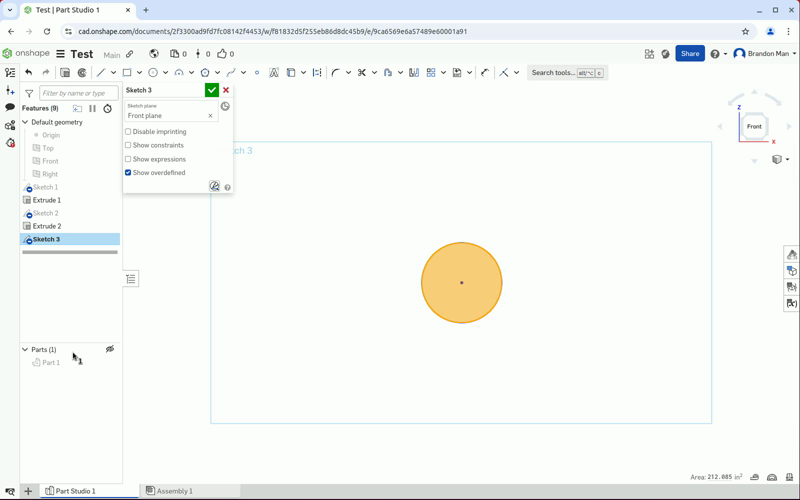
key(shift+y)
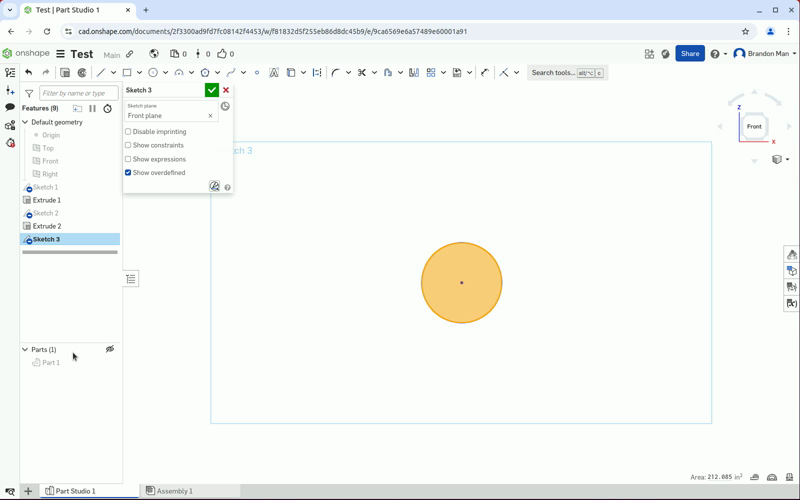
key(shift+e)
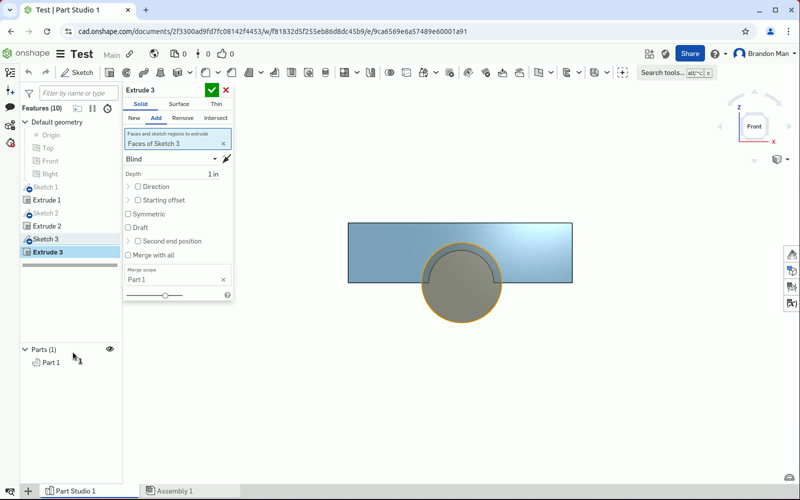
mouse_move(143, 106)
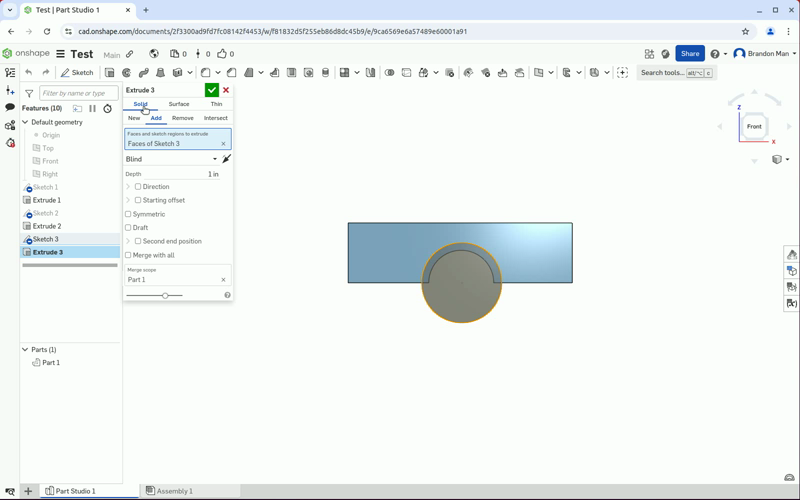
click(143, 106)
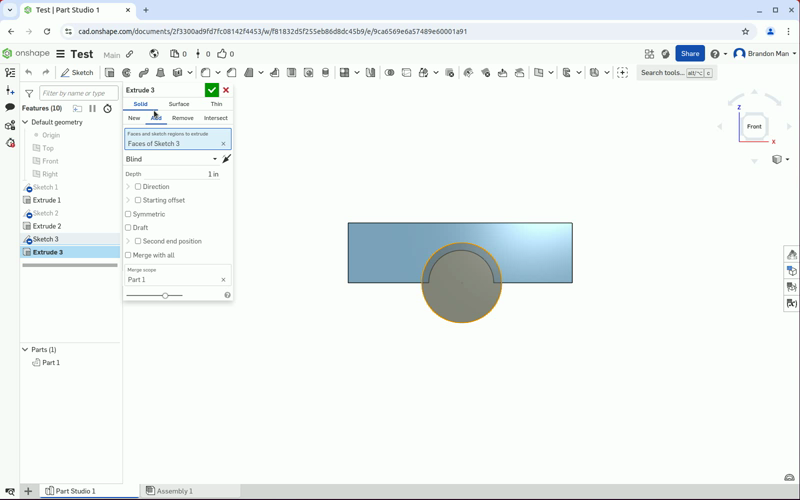
mouse_move(186, 120)
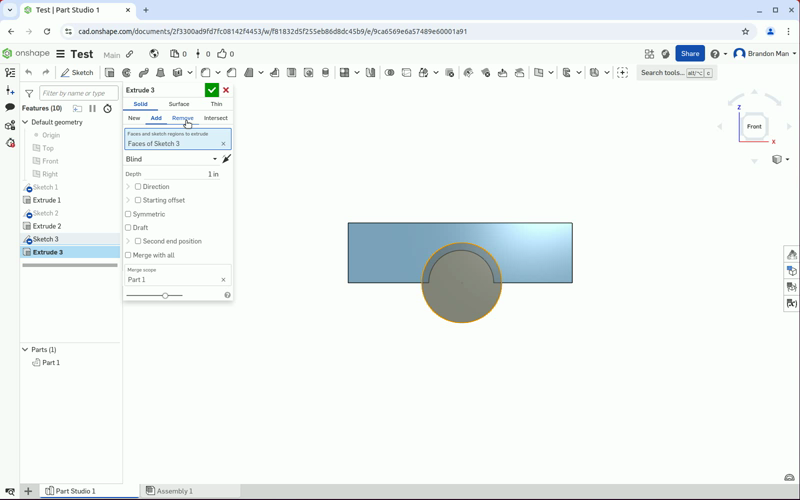
click(186, 120)
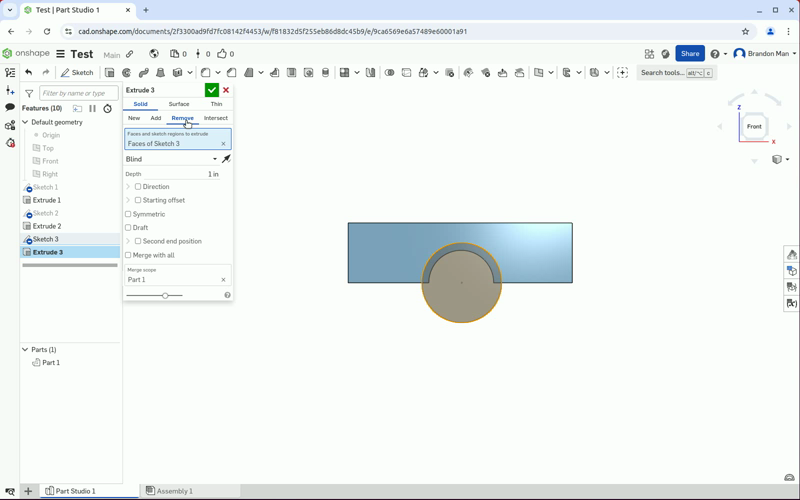
key(tab, 4)
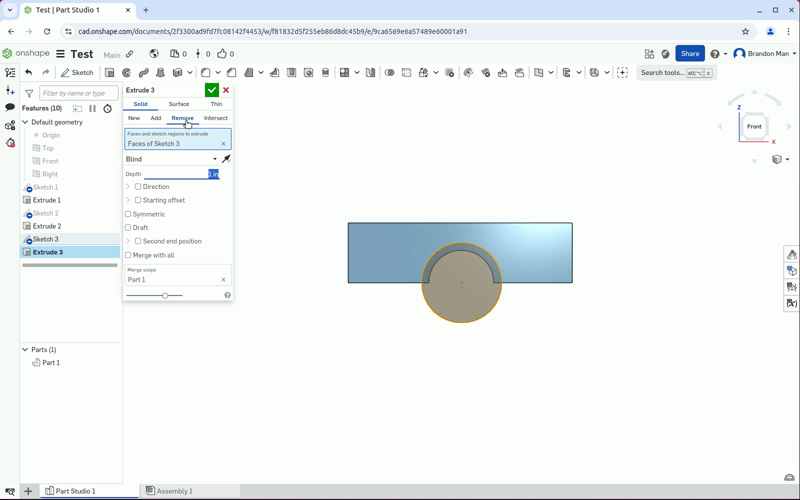
text(5.296)
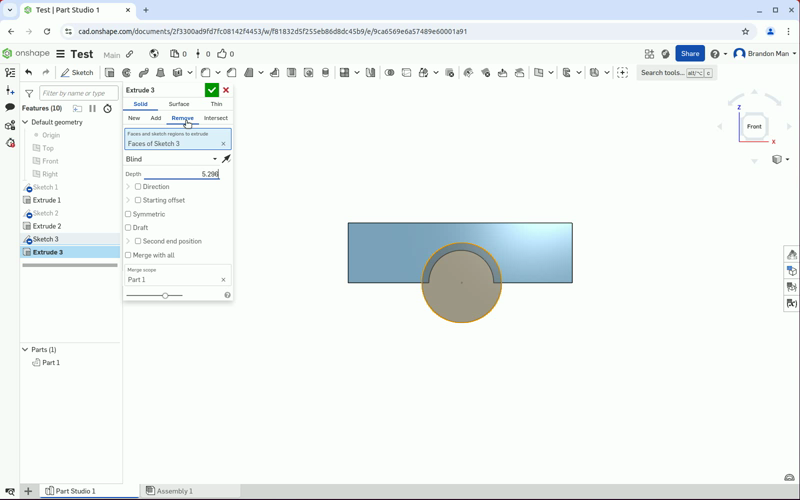
key(tab, 3)
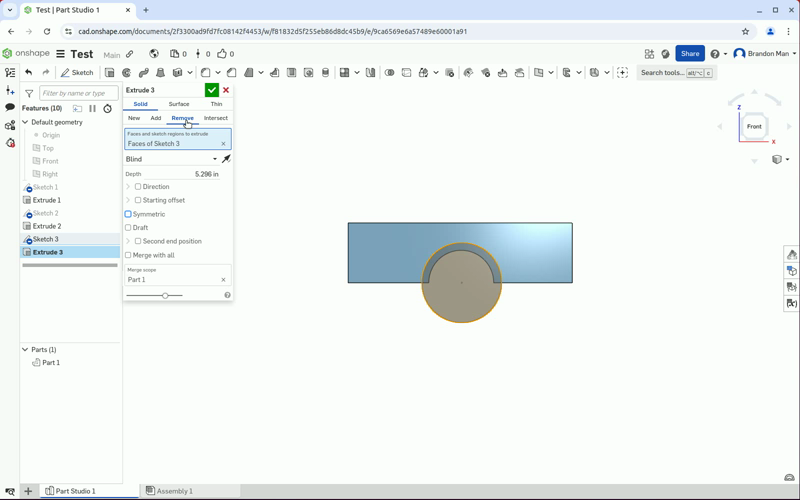
key(space)
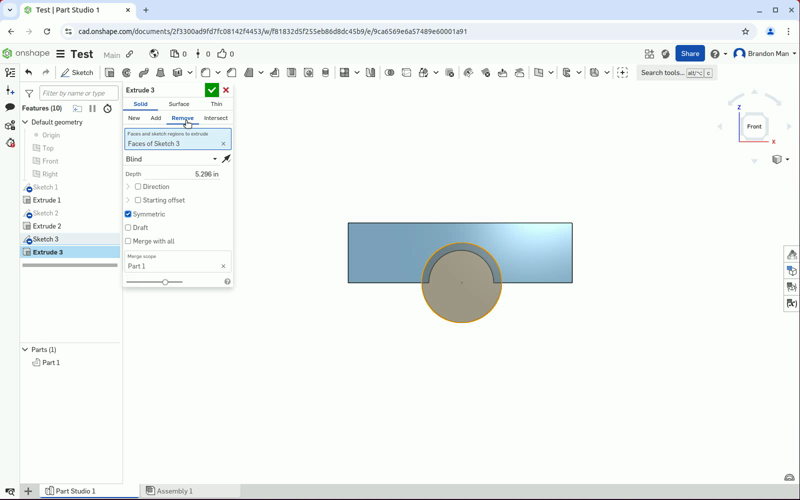
key(tab, 2)
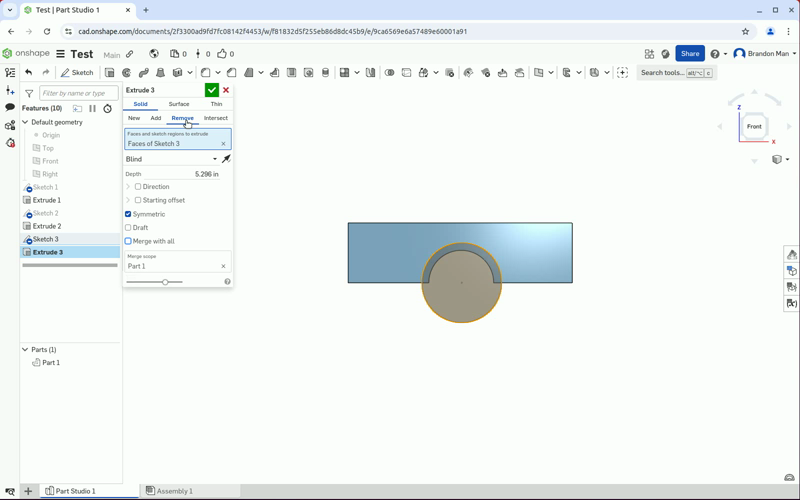
key(space)
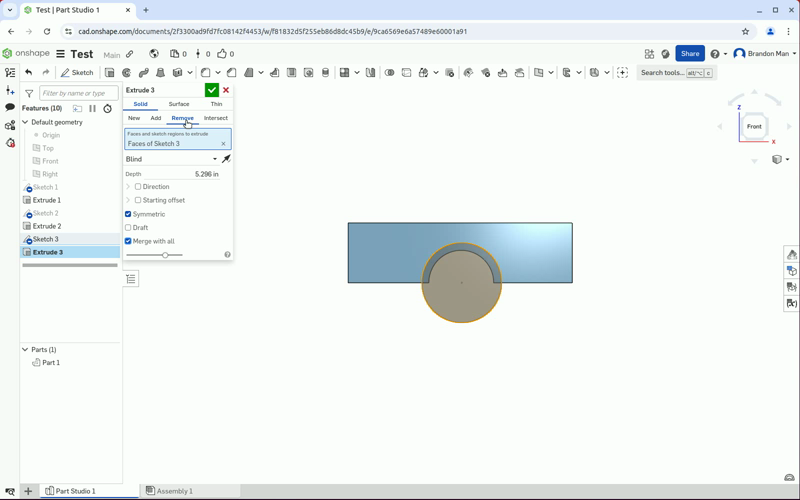
key(enter)
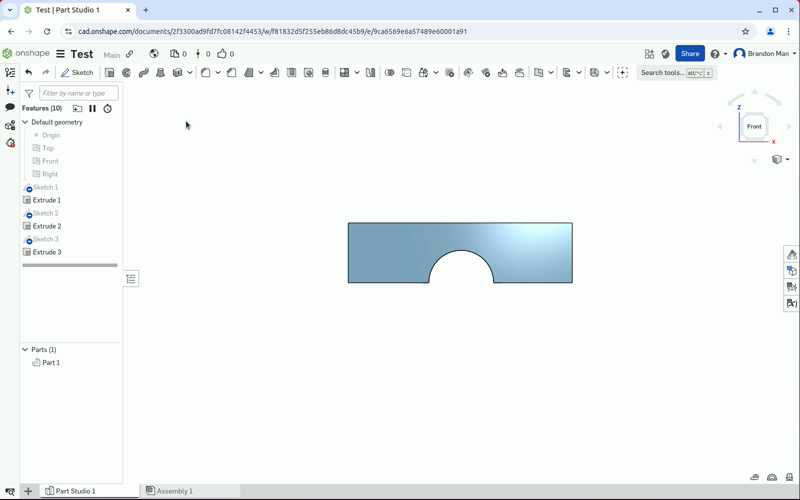
key(shift+h)
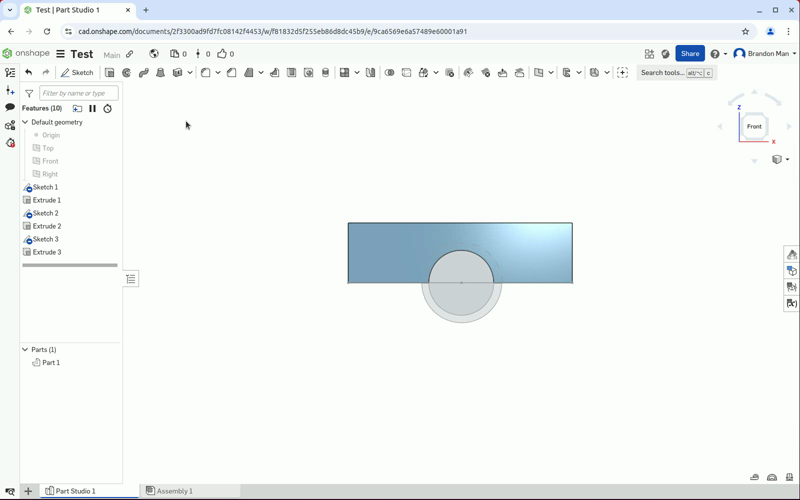
key(shift+h)
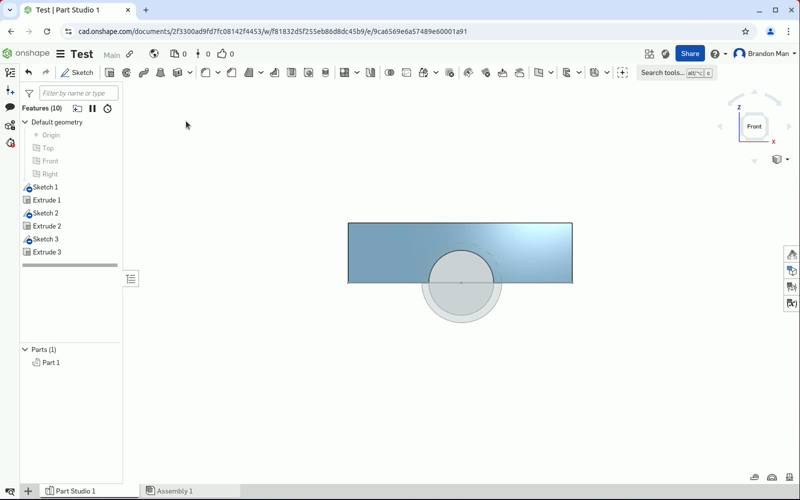
key(shift+7)
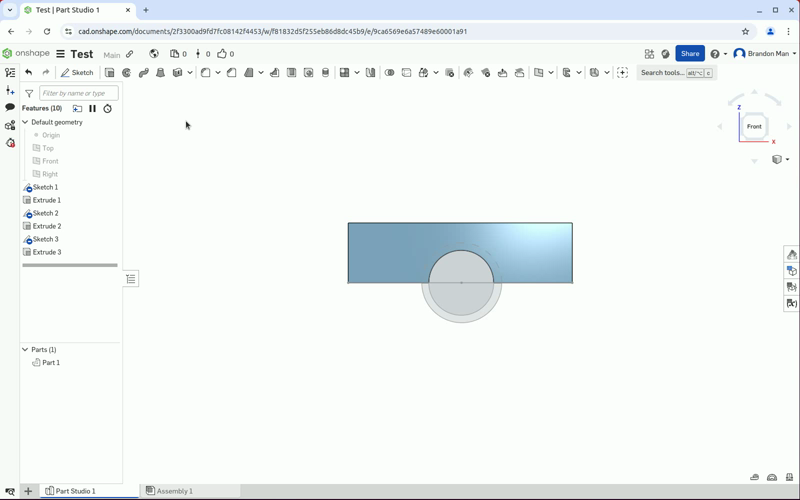
key(left, 2)
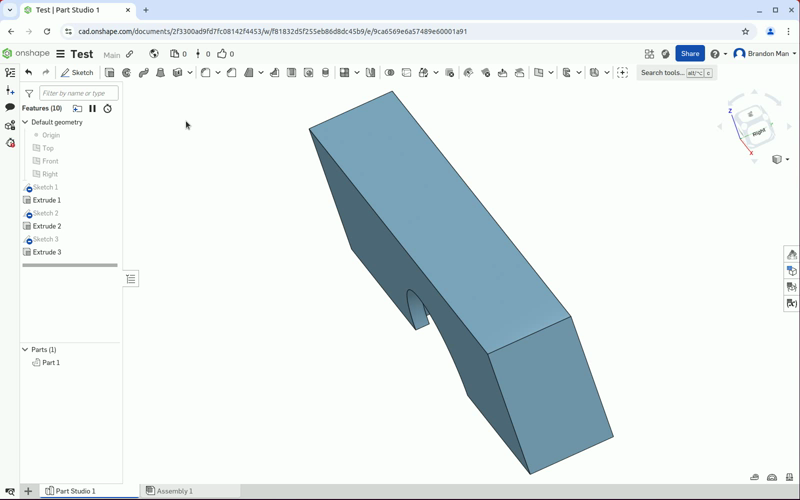
key(down, 2)
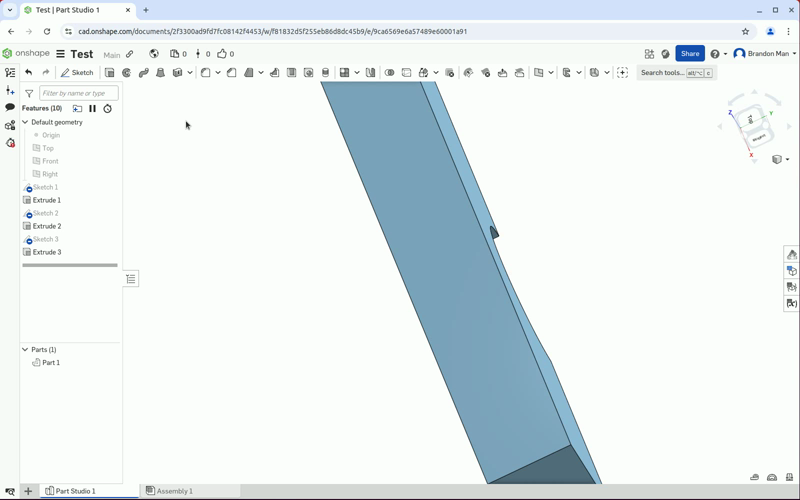
key(up, 2)
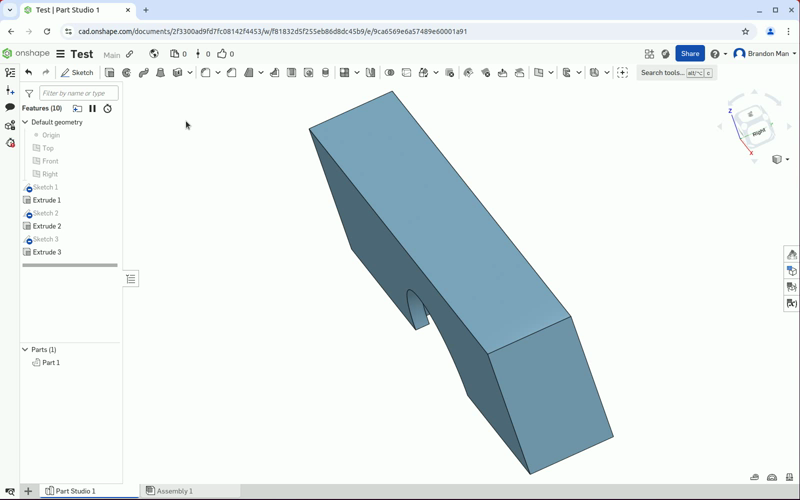
key(right, 2)
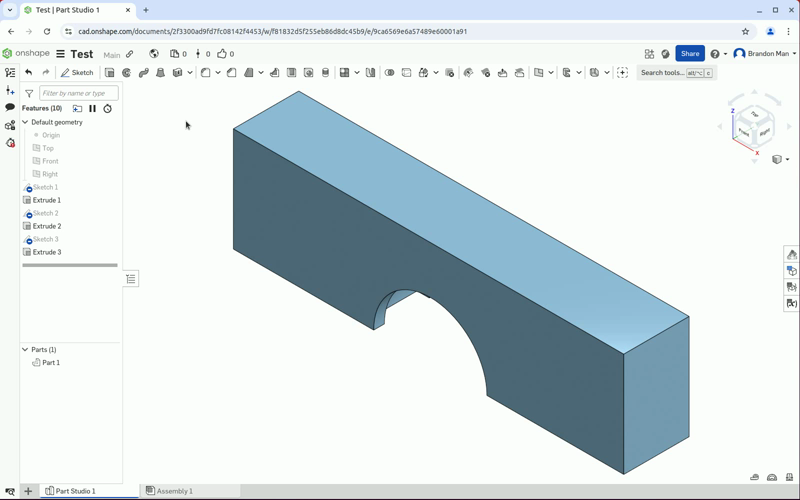
mouse_move(73, 189)
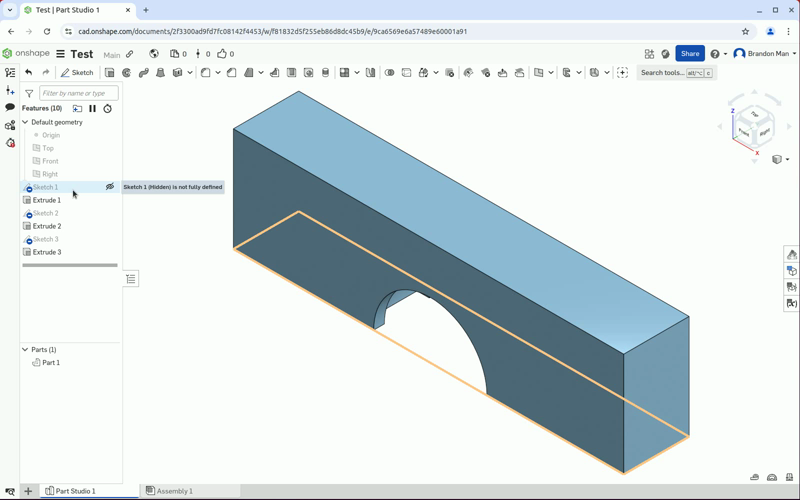
click(73, 189)